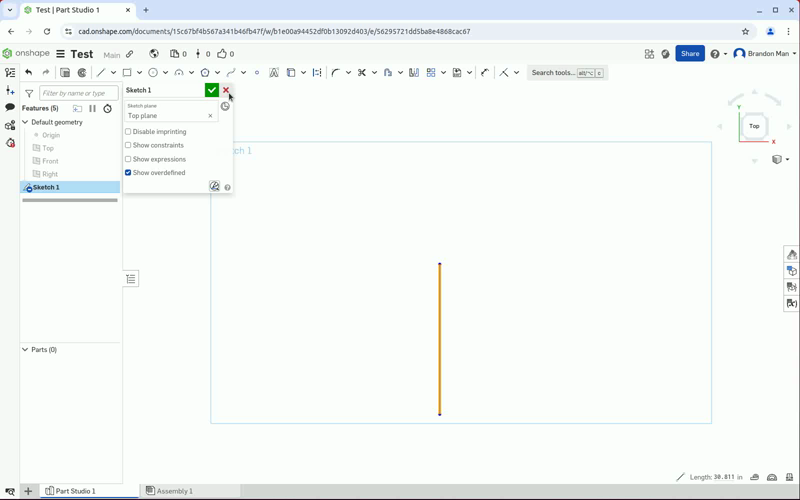
key(shift+h)
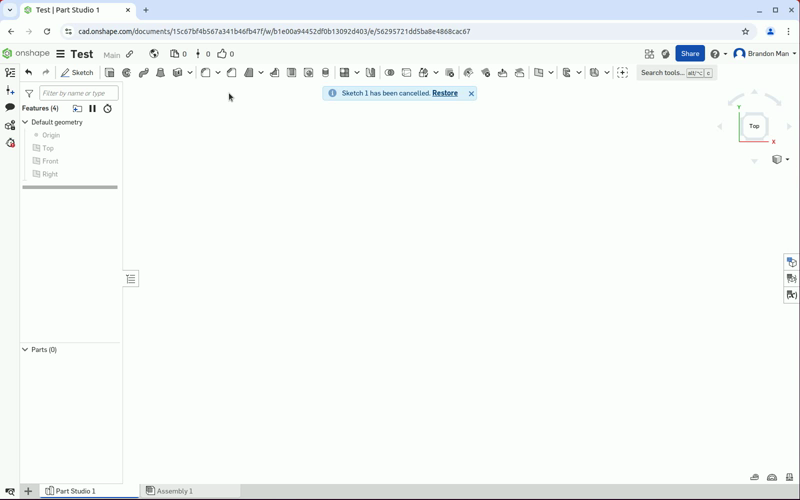
mouse_move(73, 352)
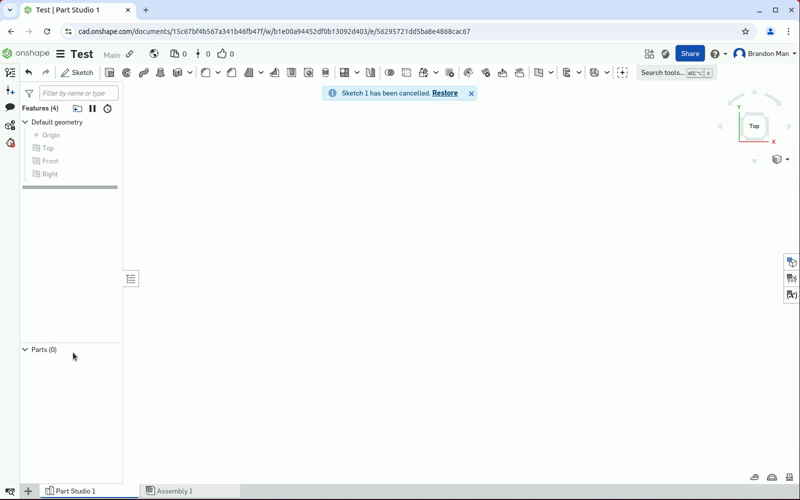
key(y)
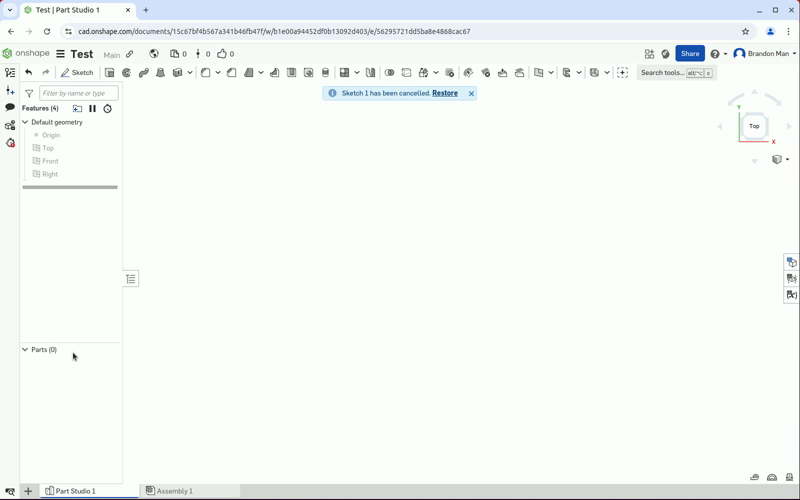
key(shift+p)
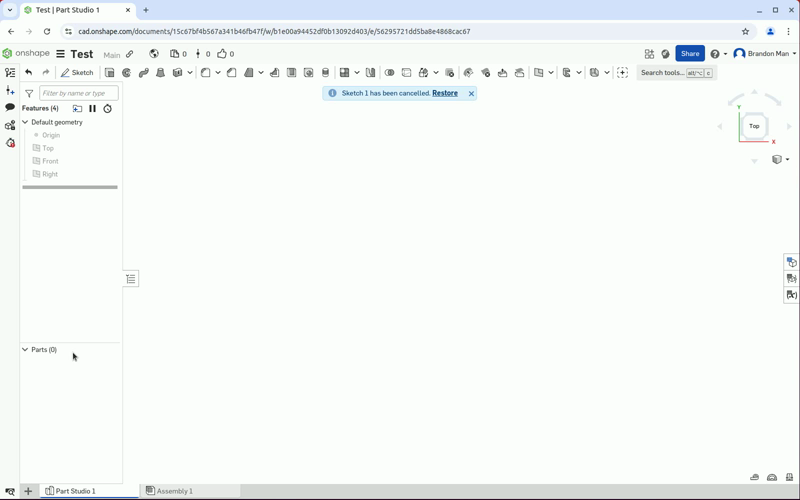
key(space)
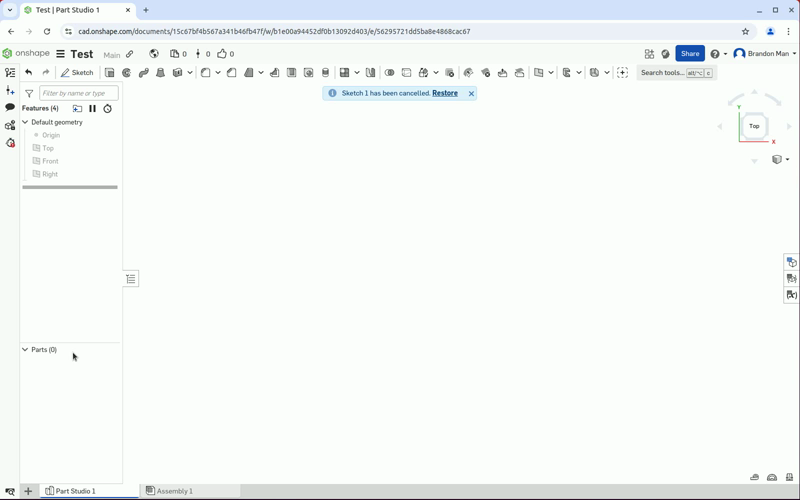
key_down(shift)
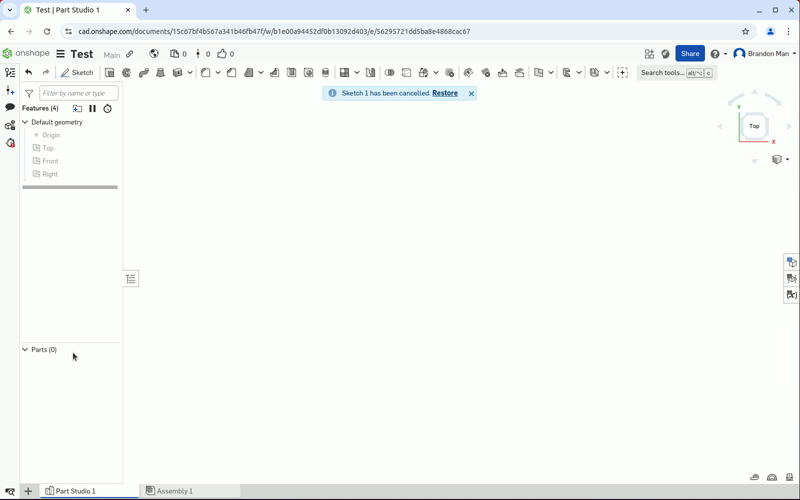
key(up)
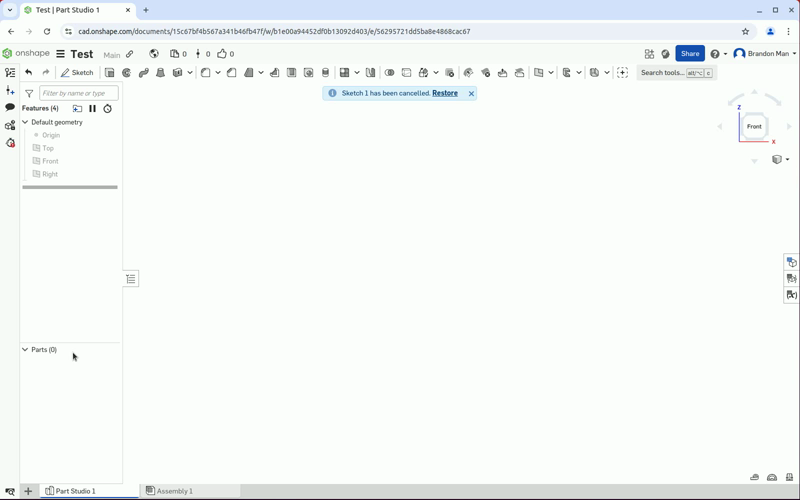
key_up(shift)
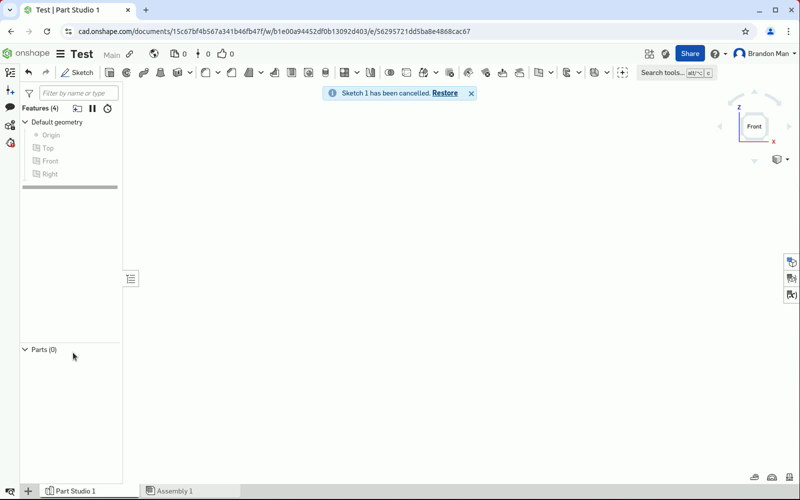
mouse_move(73, 352)
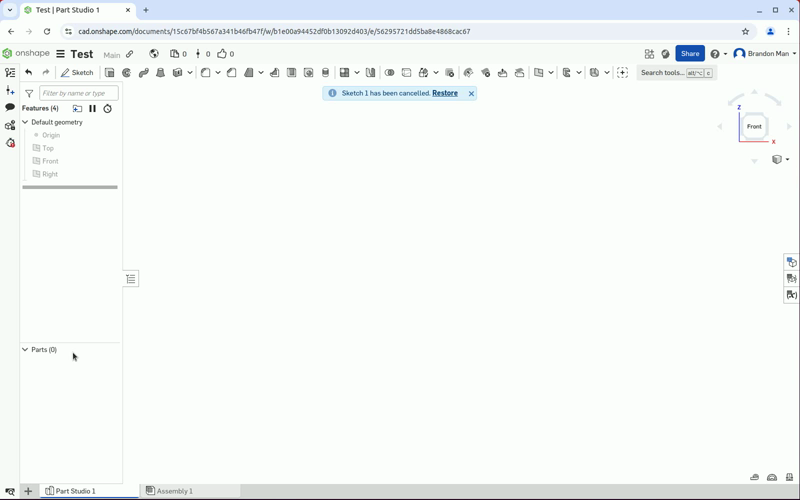
key(shift+y)
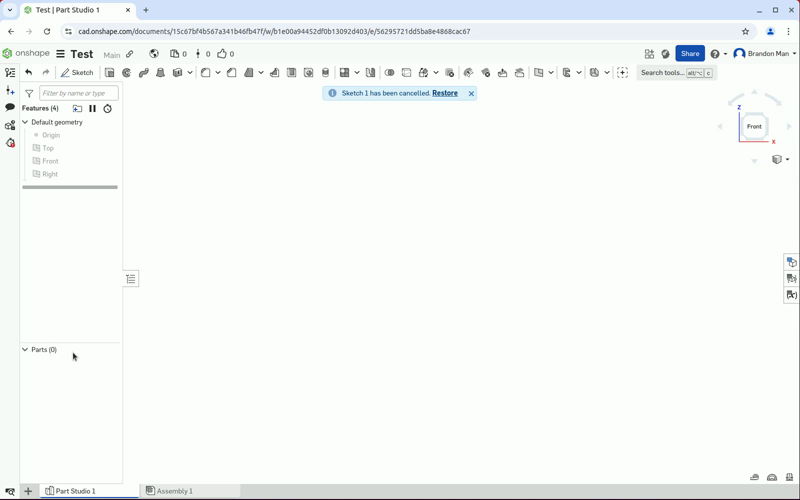
key(shift+s)
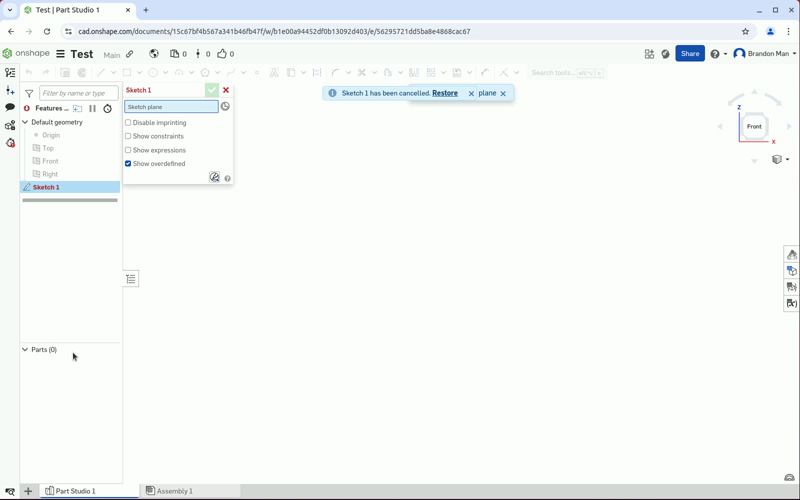
mouse_move(73, 163)
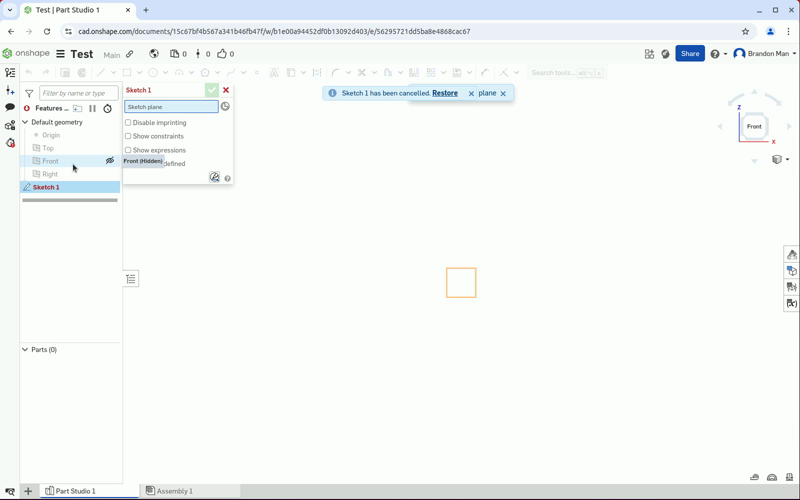
click(73, 163)
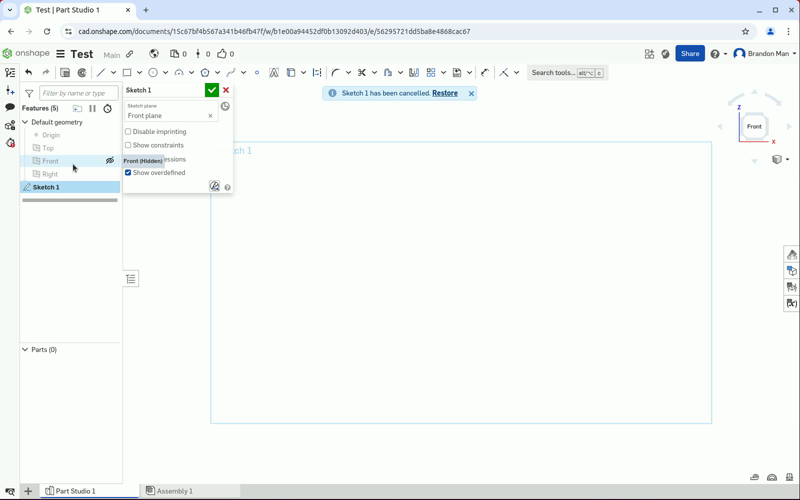
mouse_move(73, 352)
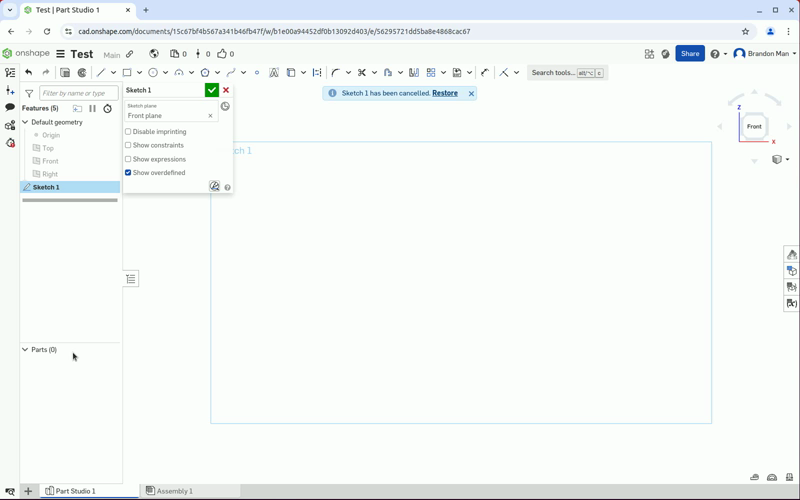
key(y)
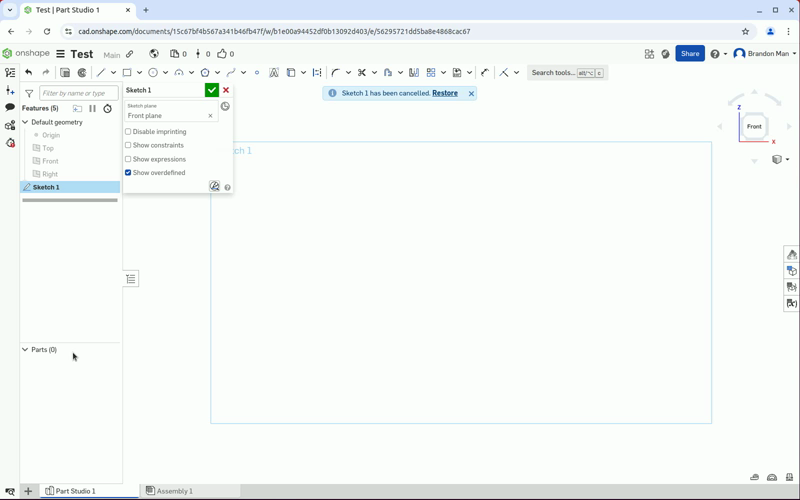
key(l)
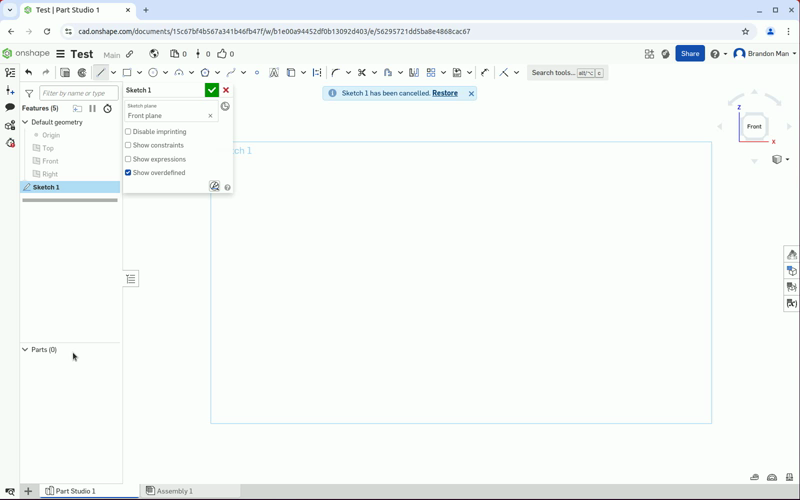
key_down(shift)
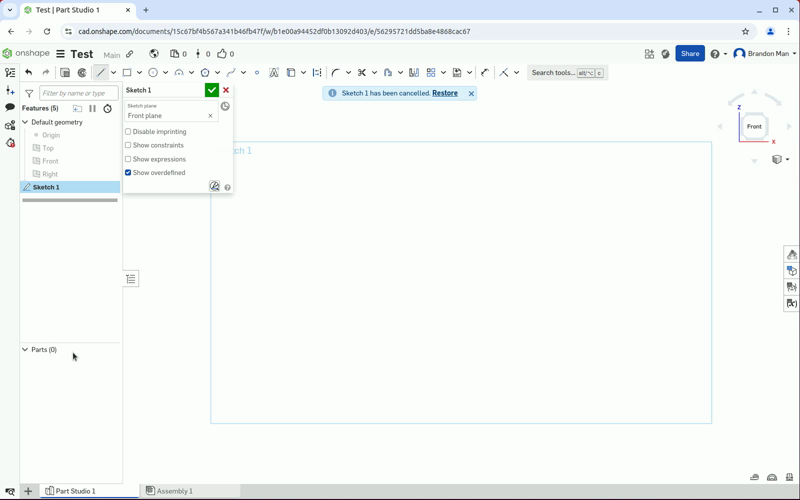
mouse_move(460, 282)
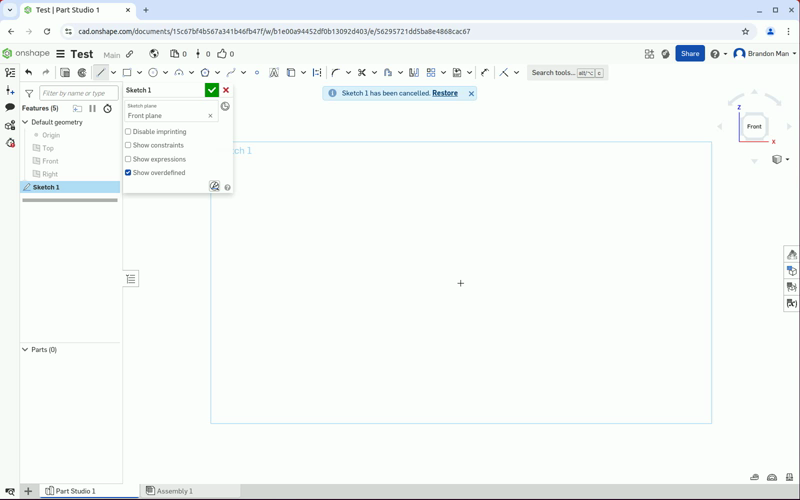
click(460, 282)
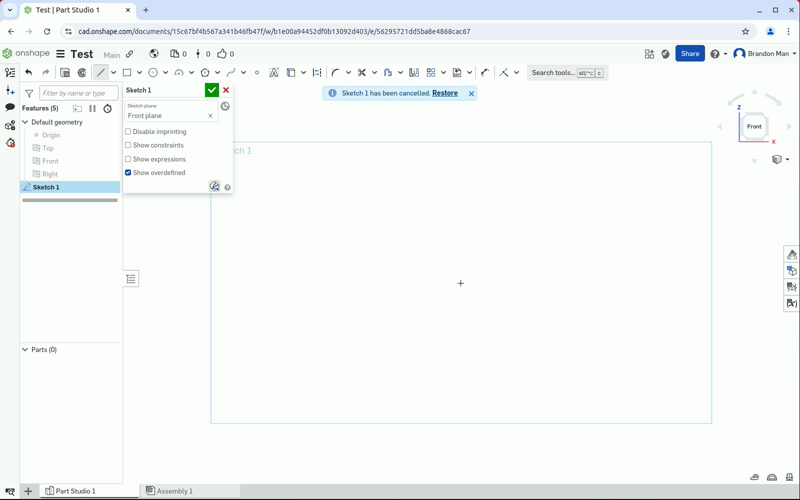
key_up(shift)
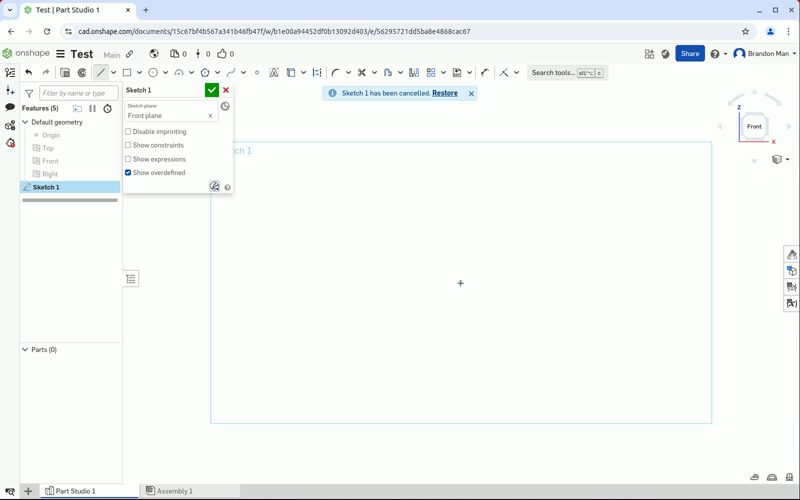
key_down(shift)
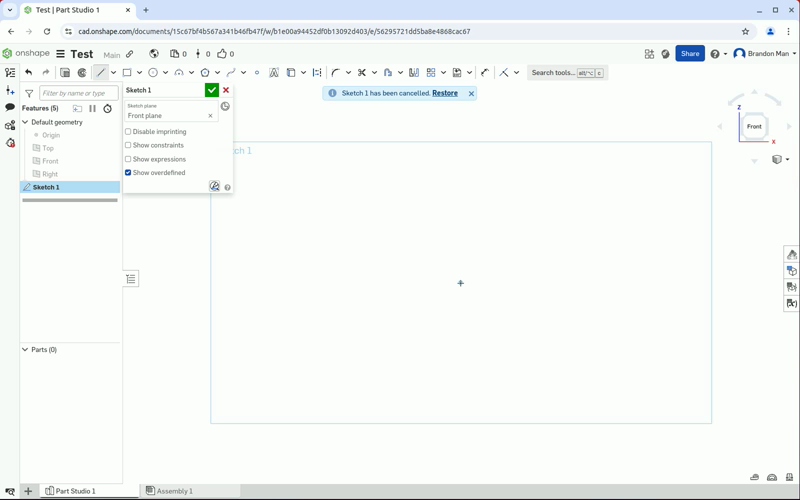
mouse_move(573, 282)
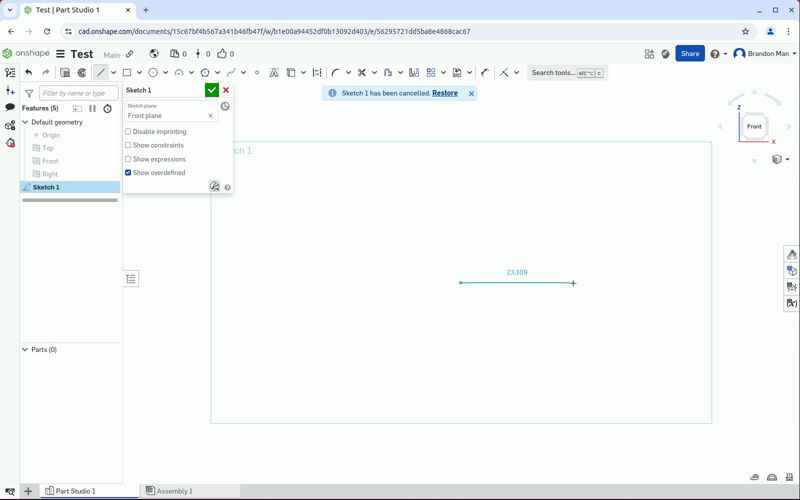
click(573, 282)
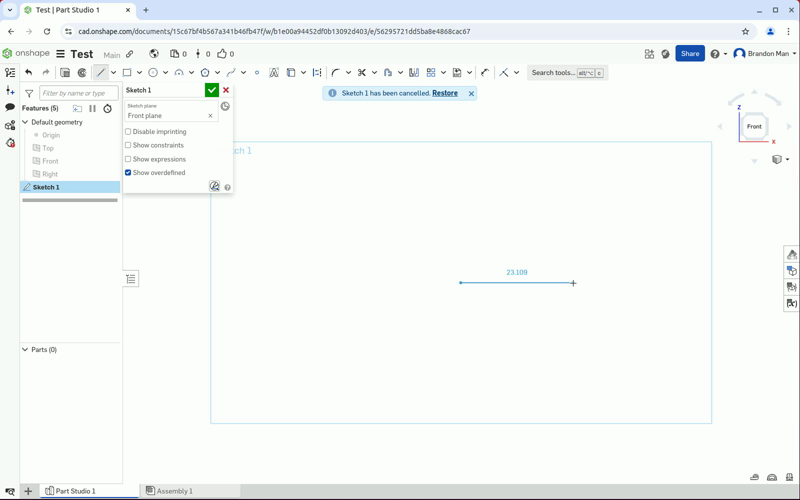
key_up(shift)
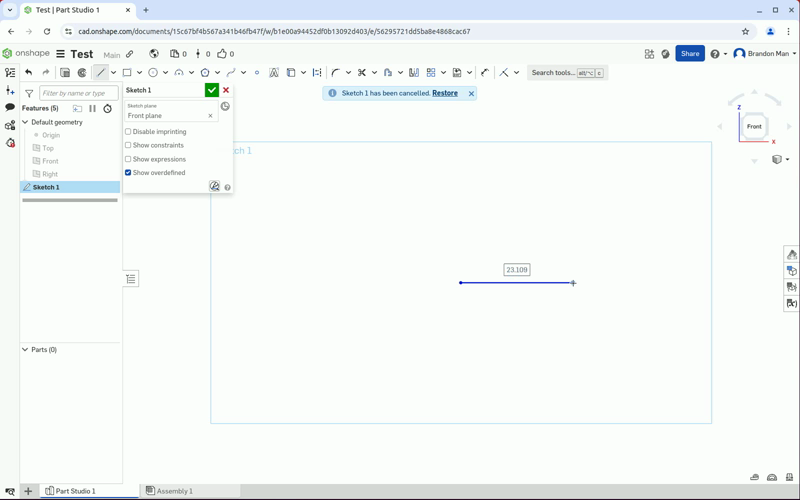
key_down(shift)
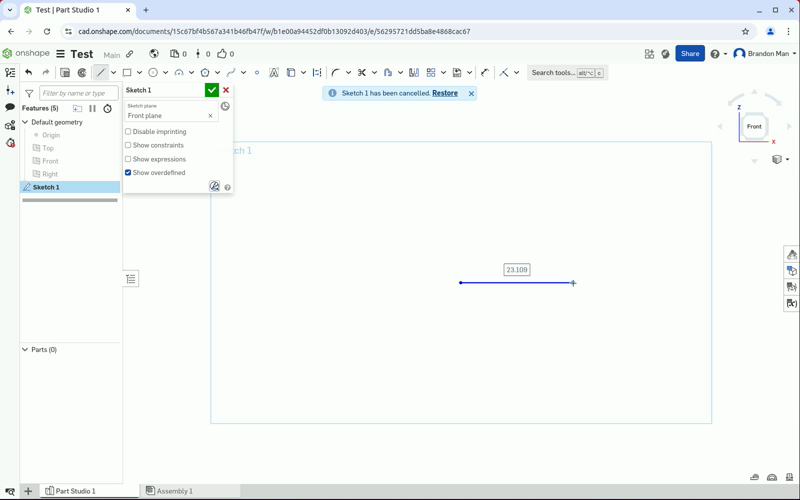
mouse_move(589, 282)
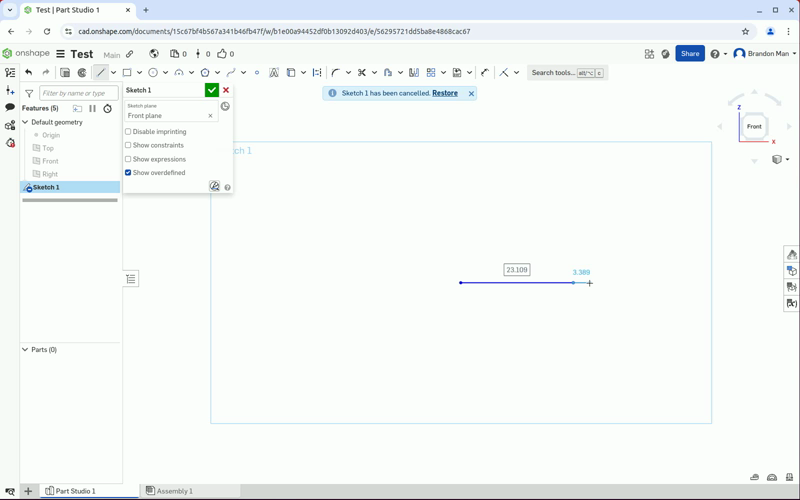
mouse_move(573, 254)
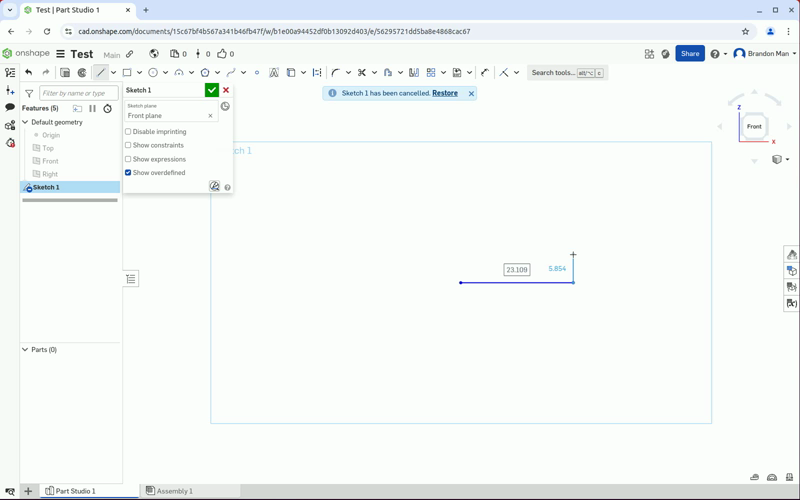
click(573, 254)
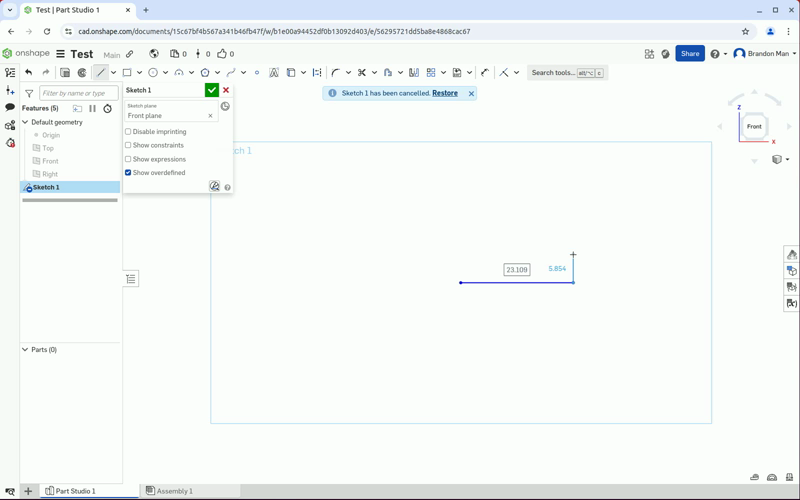
key_up(shift)
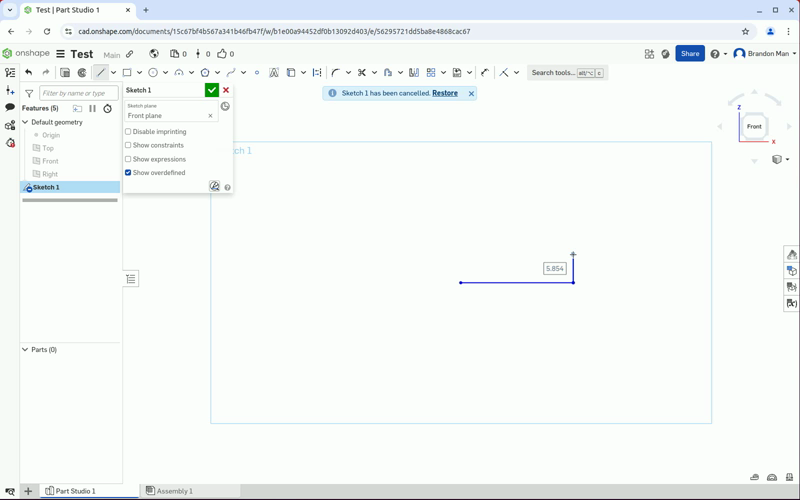
key_down(shift)
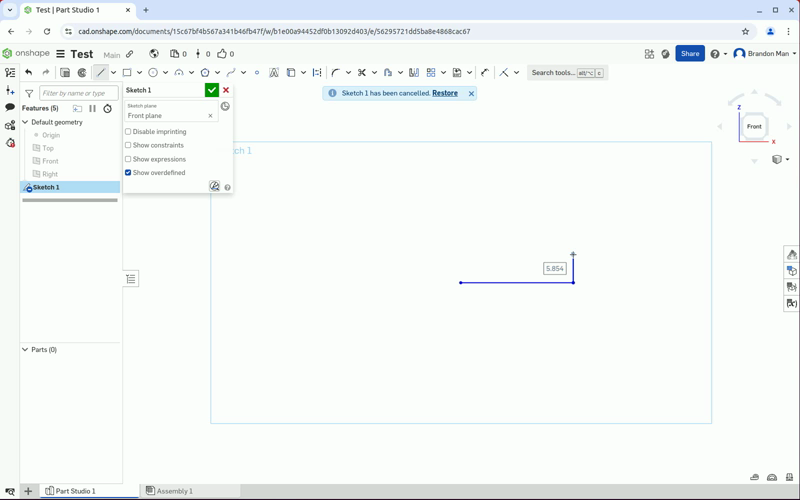
mouse_move(589, 254)
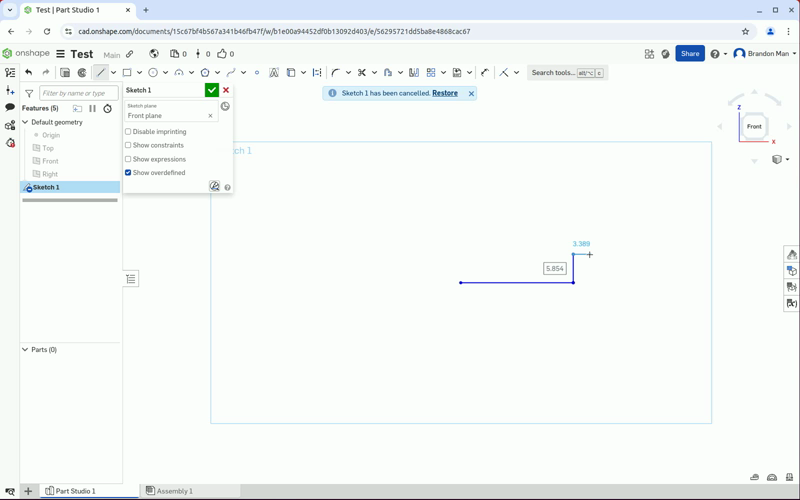
mouse_move(544, 223)
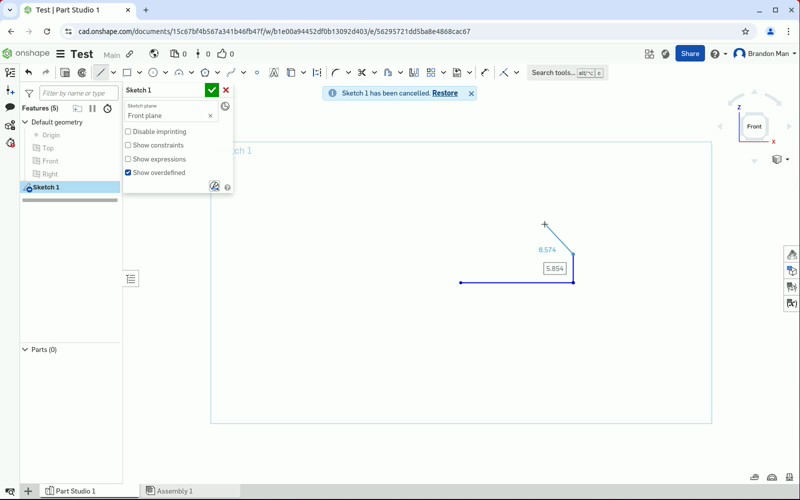
click(544, 223)
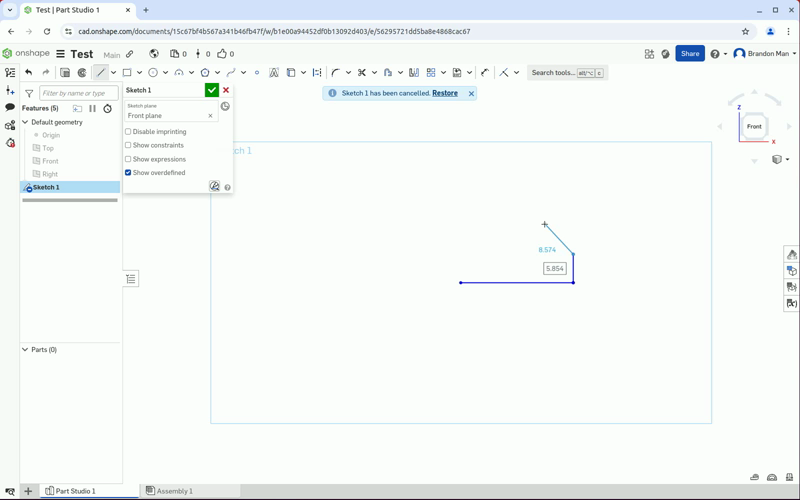
key_up(shift)
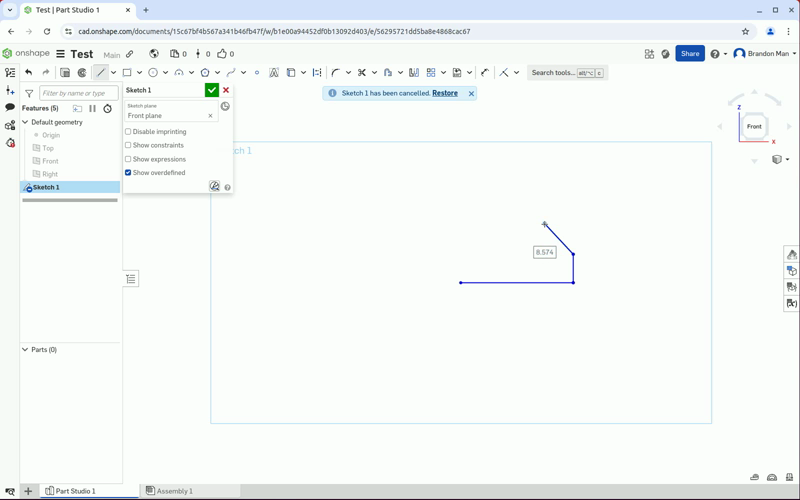
key_down(shift)
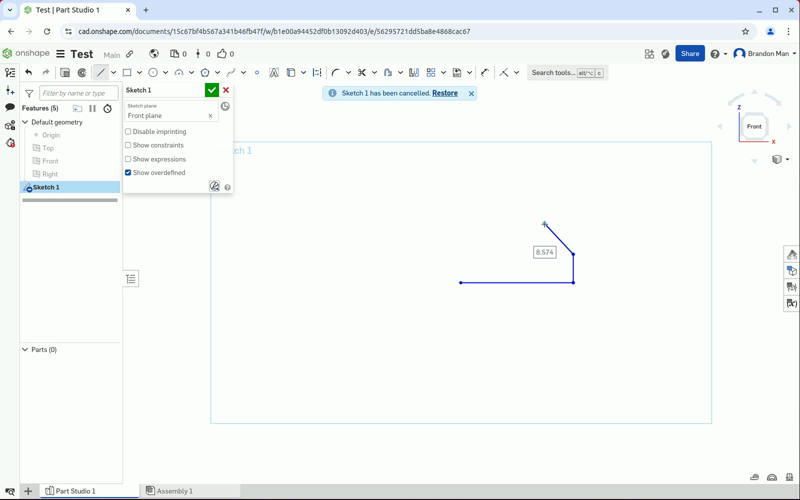
mouse_move(460, 223)
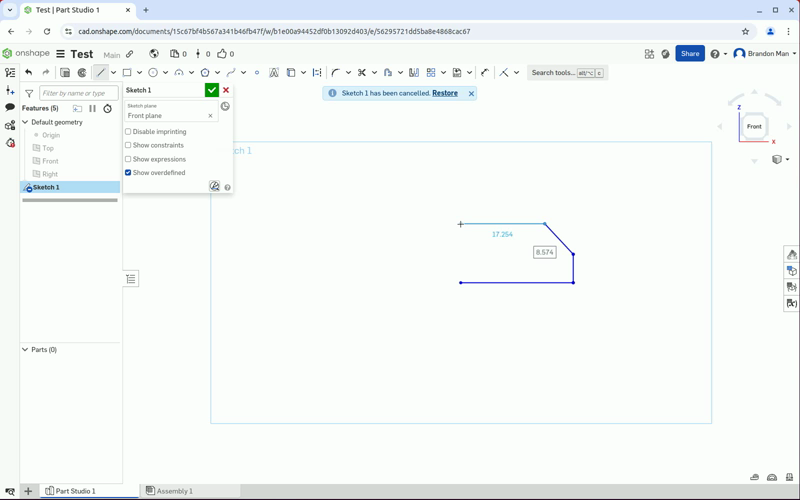
click(460, 223)
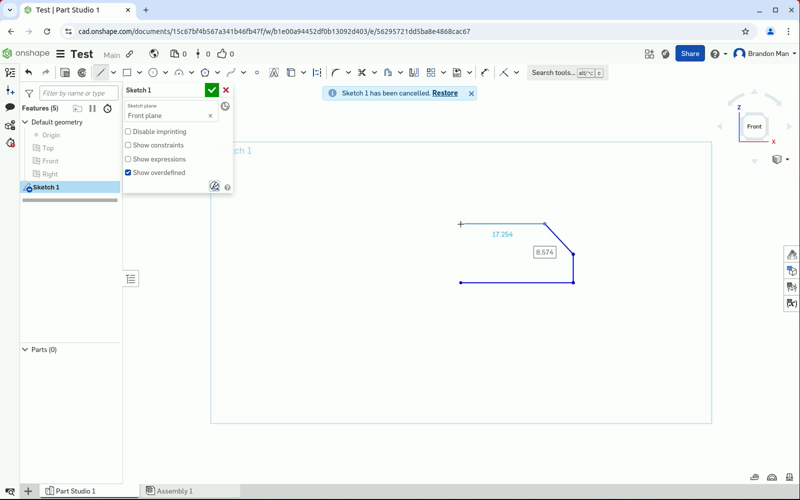
key_up(shift)
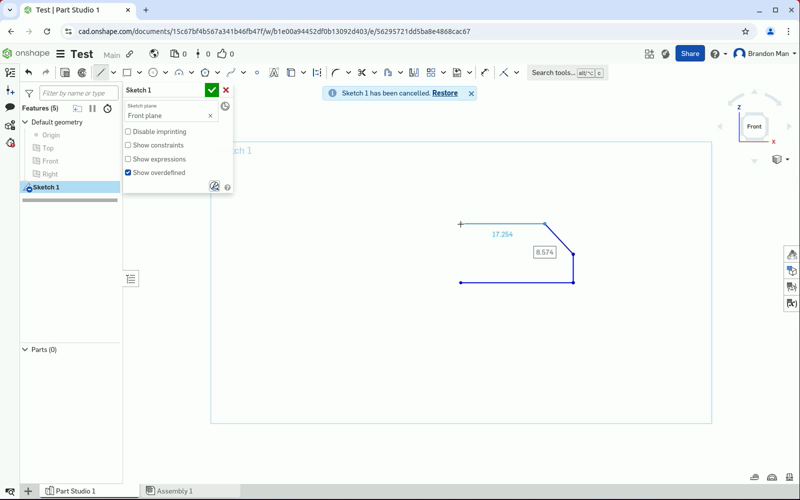
mouse_move(490, 223)
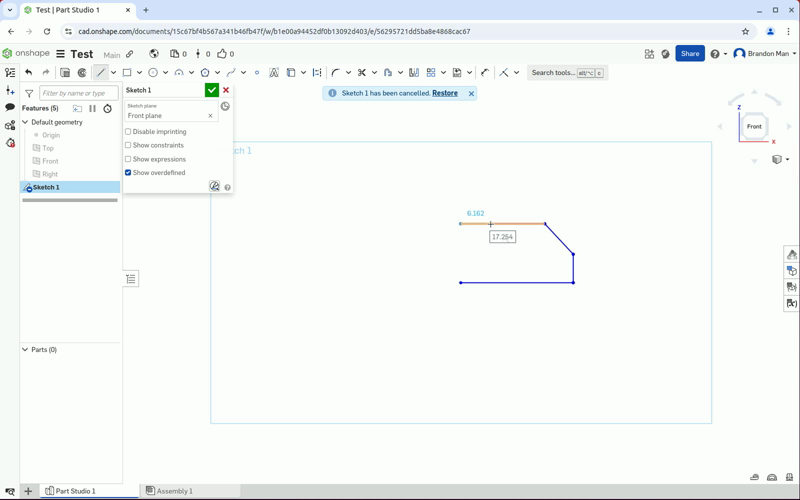
key_down(shift)
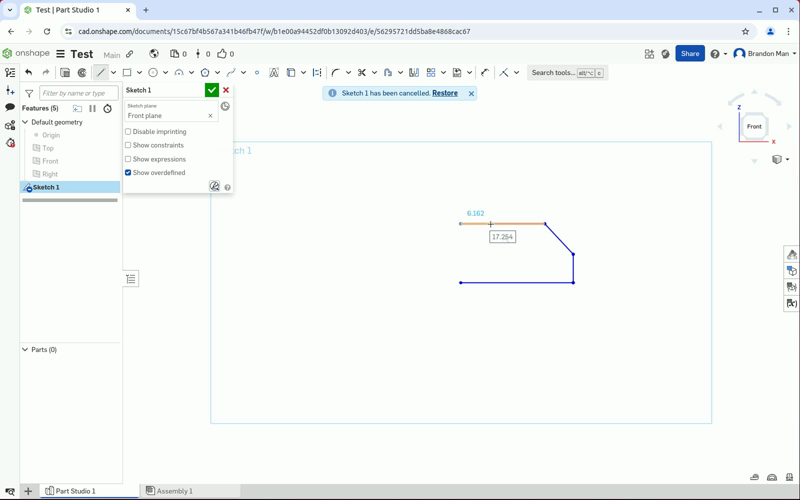
mouse_move(460, 282)
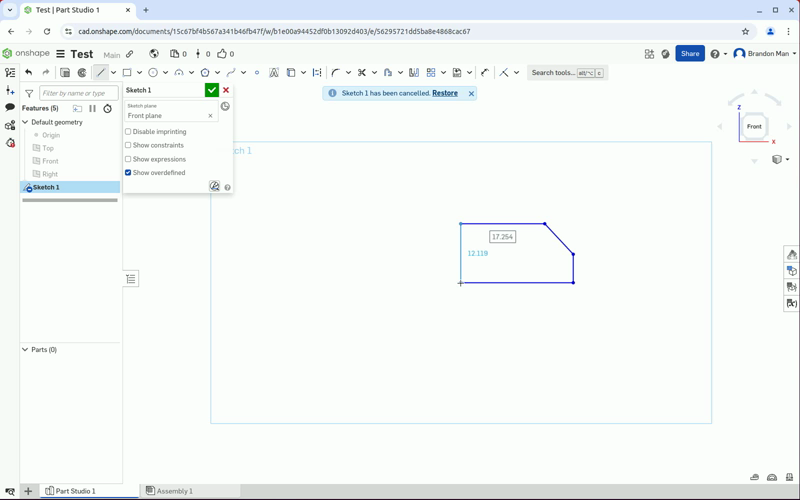
key_up(shift)
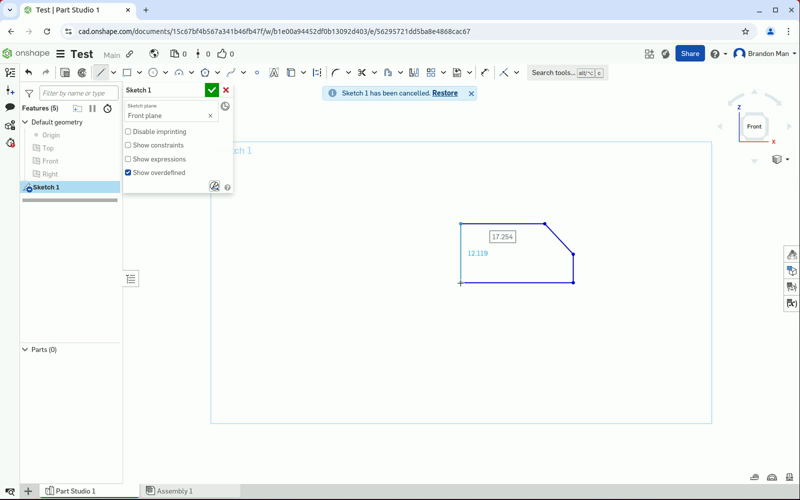
click(460, 282)
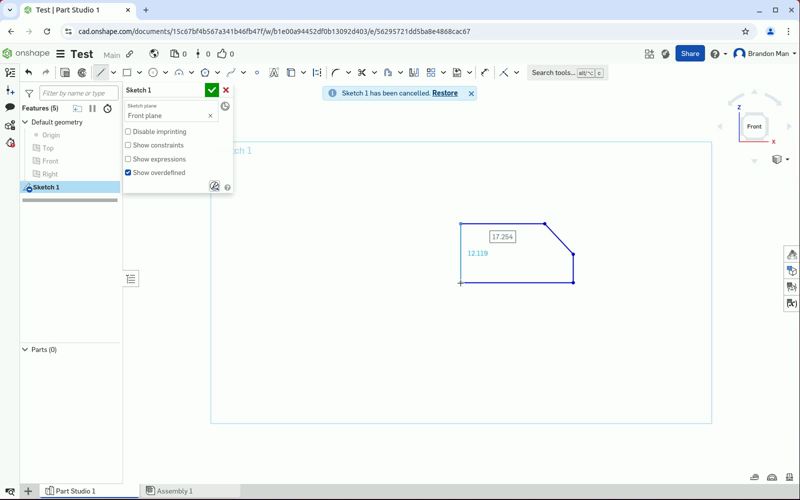
key(esc)
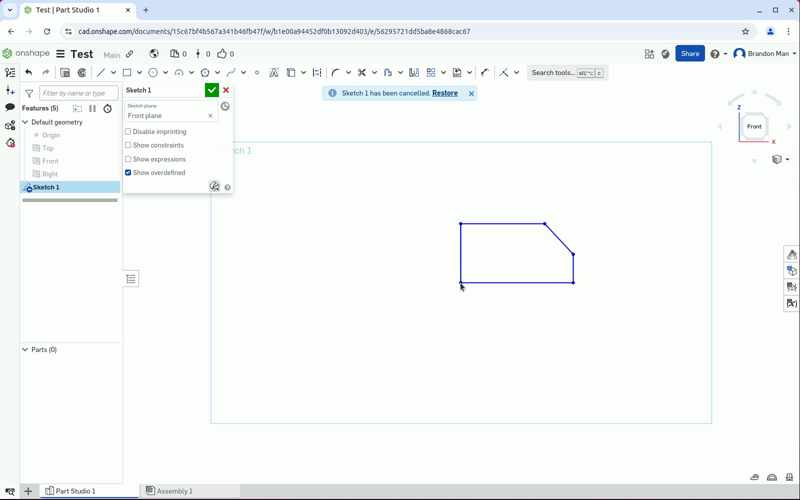
mouse_move(496, 229)
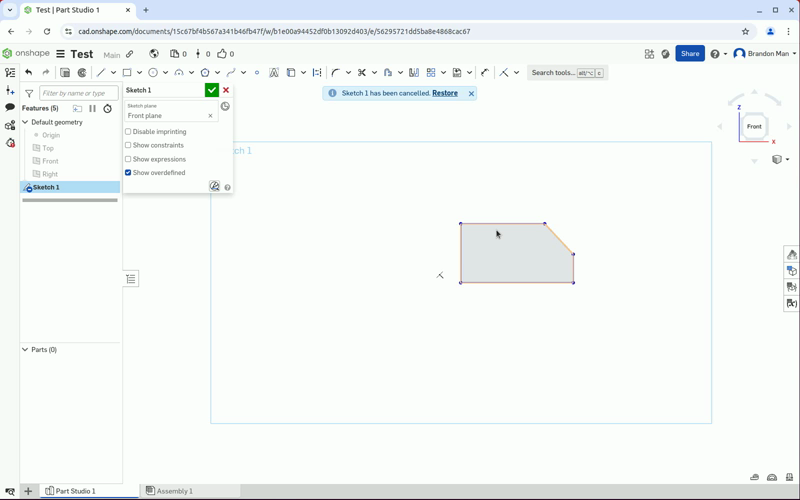
click(496, 229)
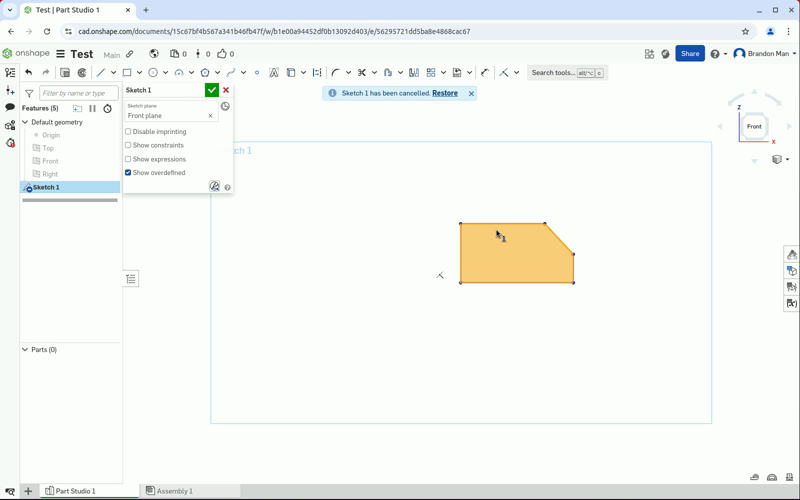
mouse_move(73, 352)
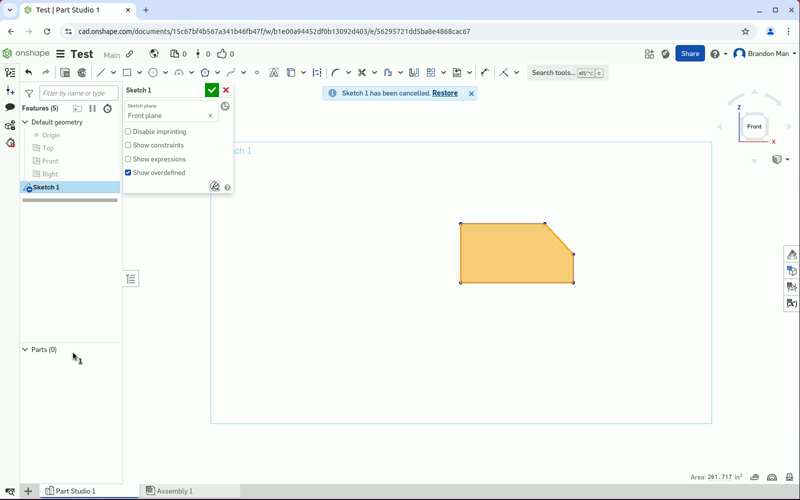
key(shift+y)
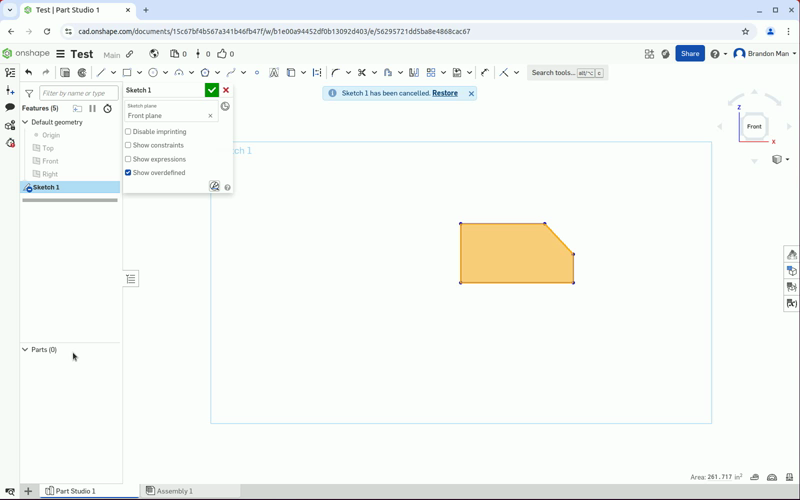
key(shift+e)
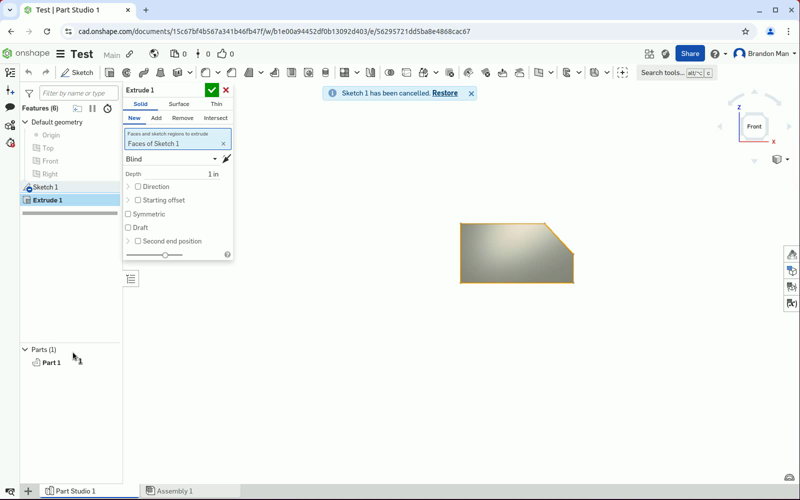
mouse_move(143, 106)
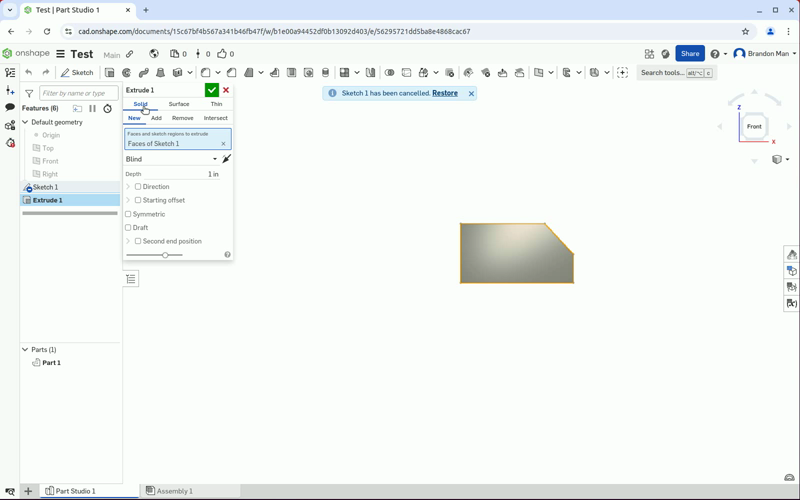
click(143, 106)
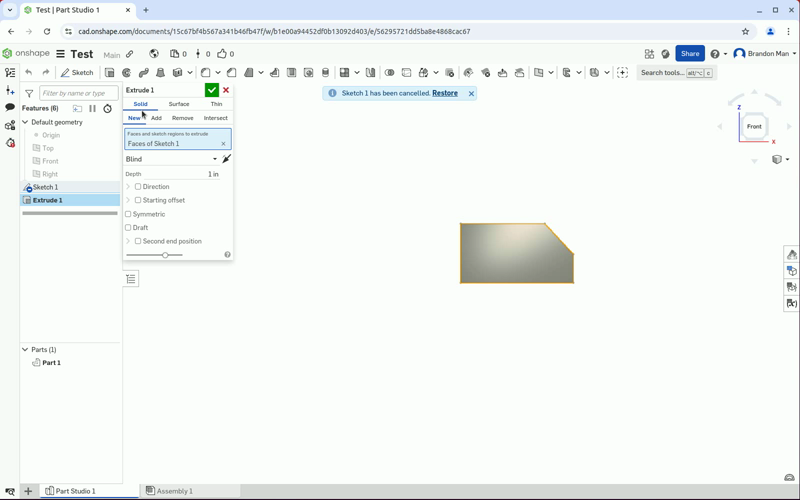
mouse_move(137, 120)
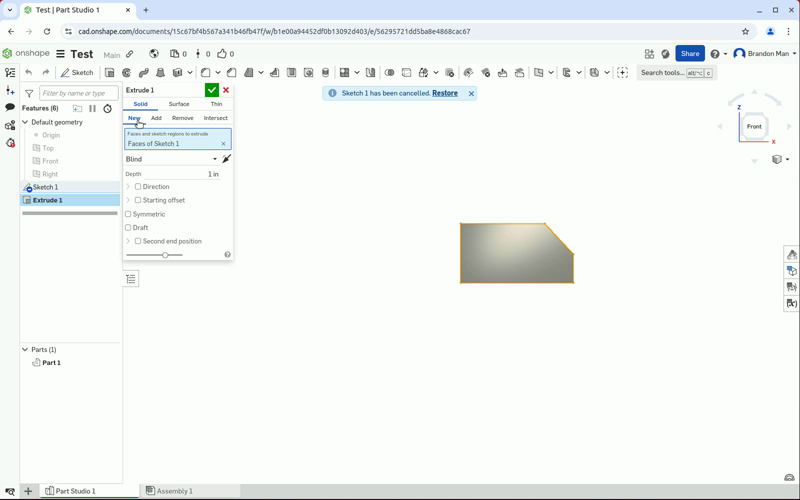
click(137, 120)
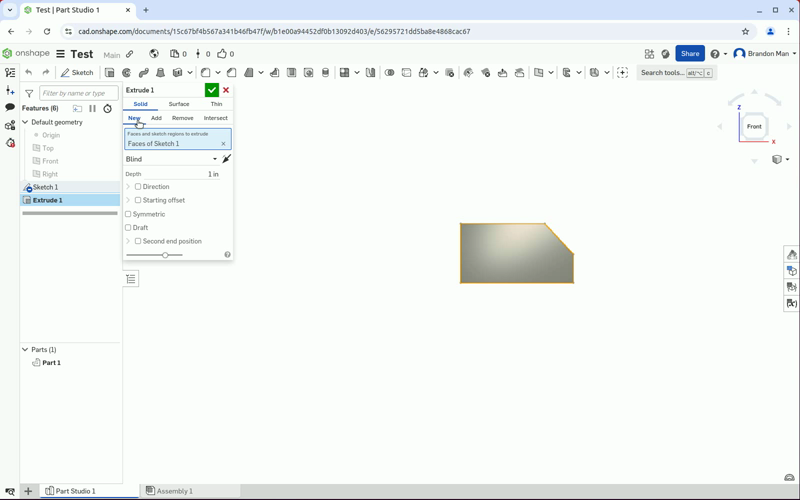
key(tab, 4)
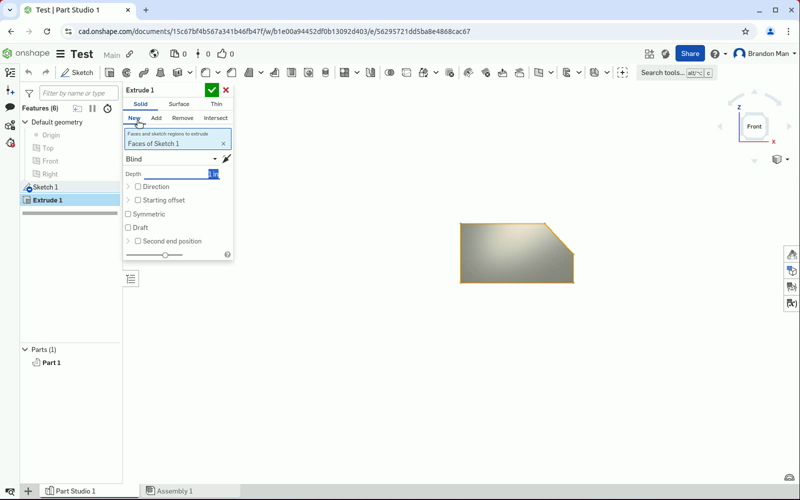
text(11.554)
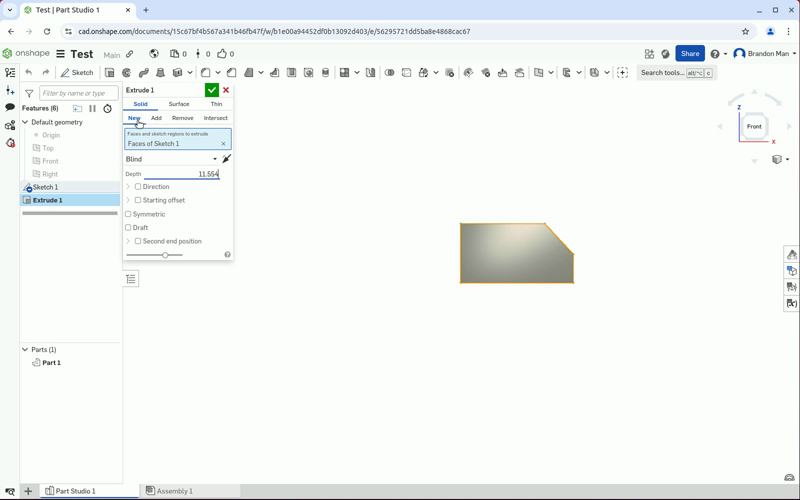
key(enter)
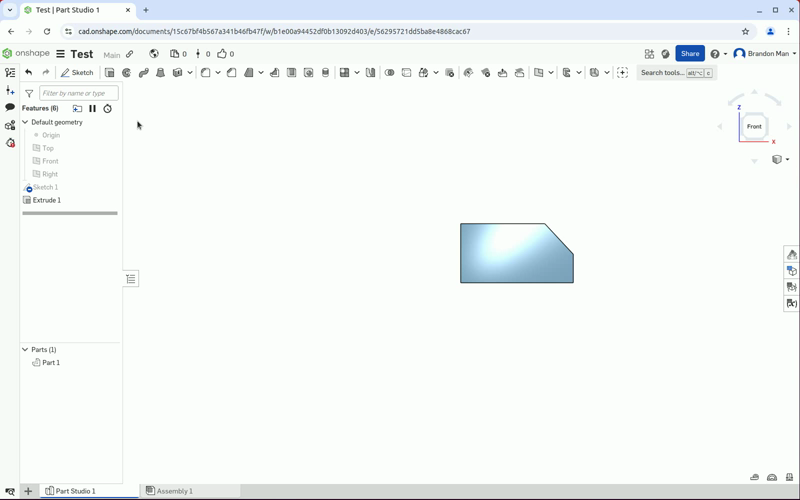
key(shift+h)
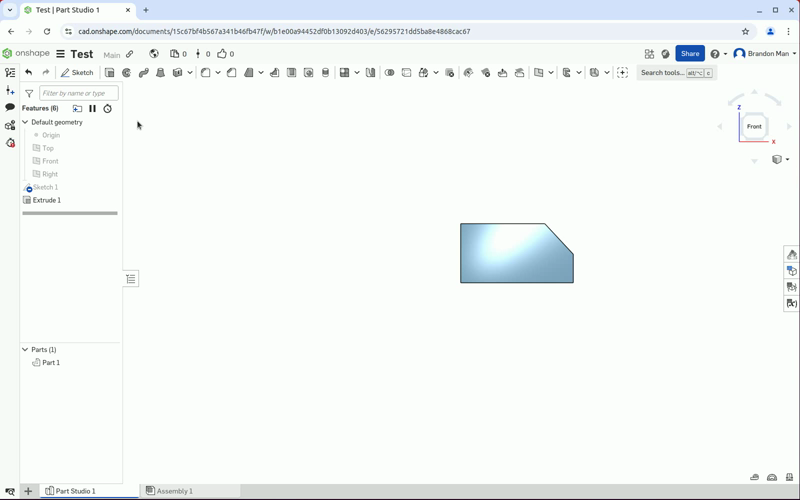
key(shift+h)
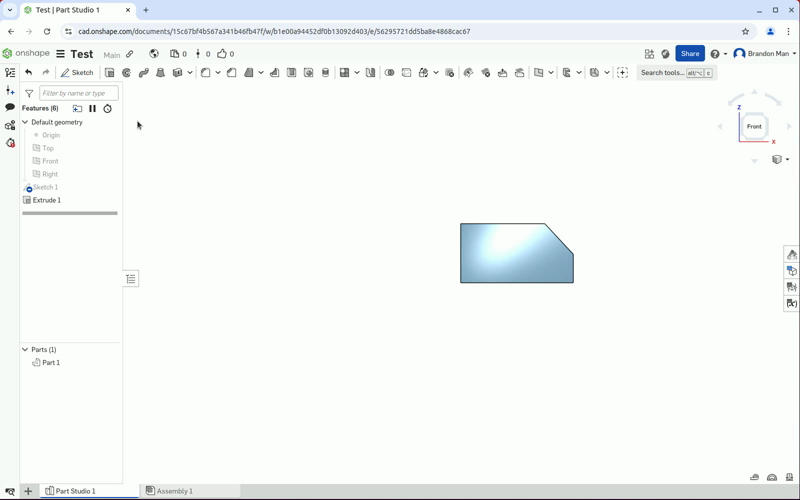
mouse_move(73, 189)
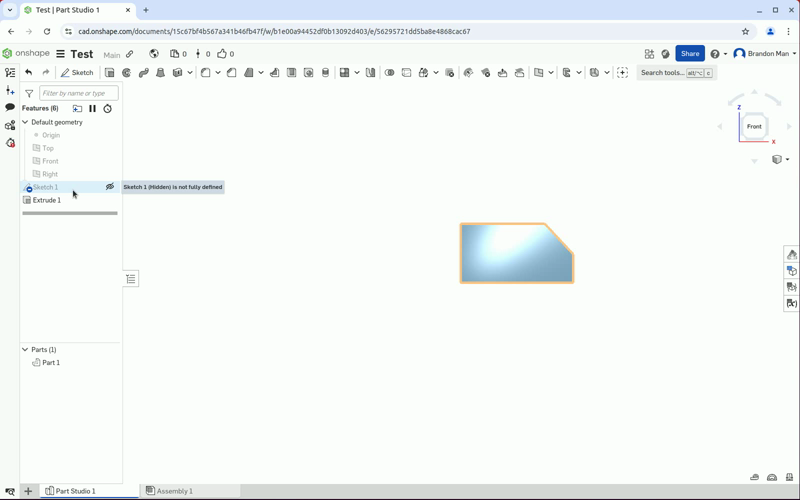
click(73, 189)
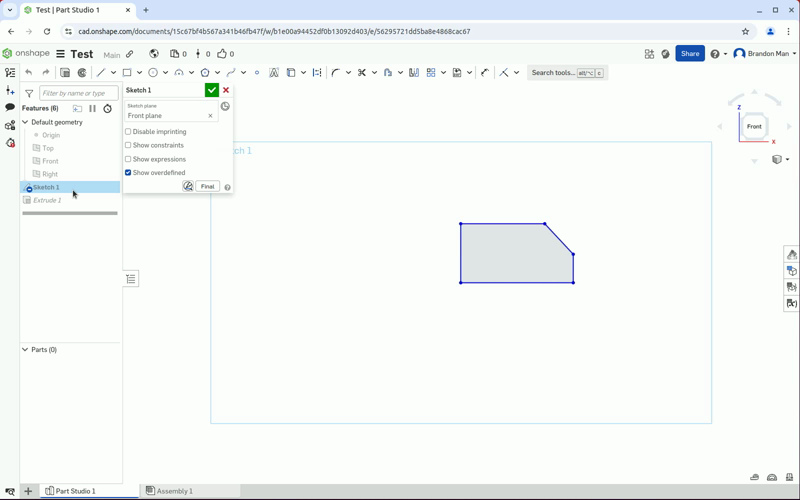
mouse_move(229, 92)
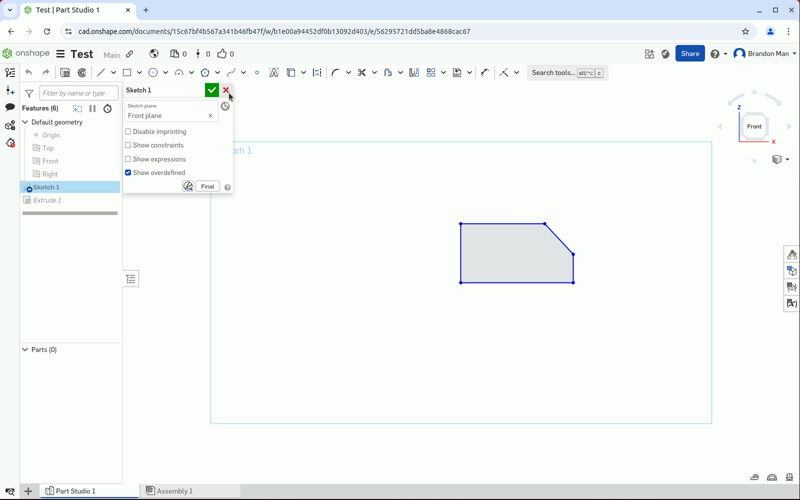
click(229, 92)
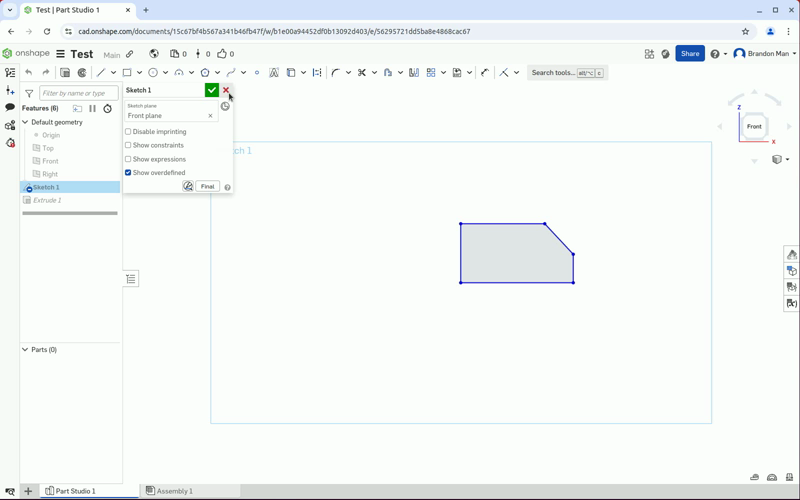
key(shift+s)
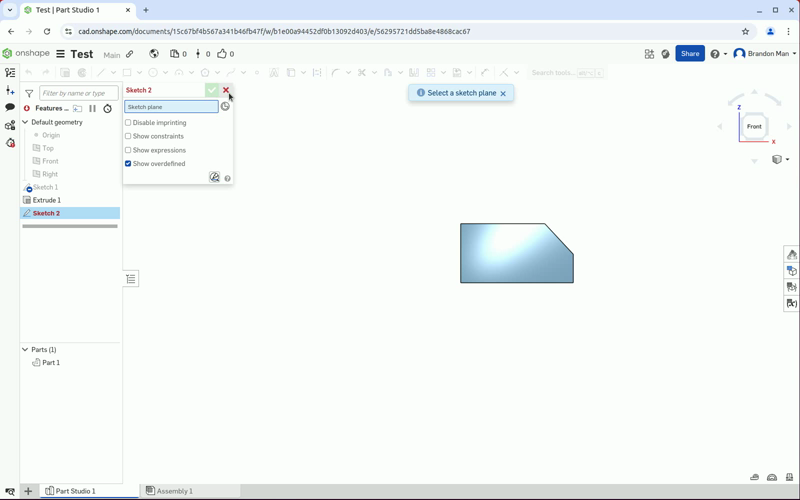
mouse_move(73, 163)
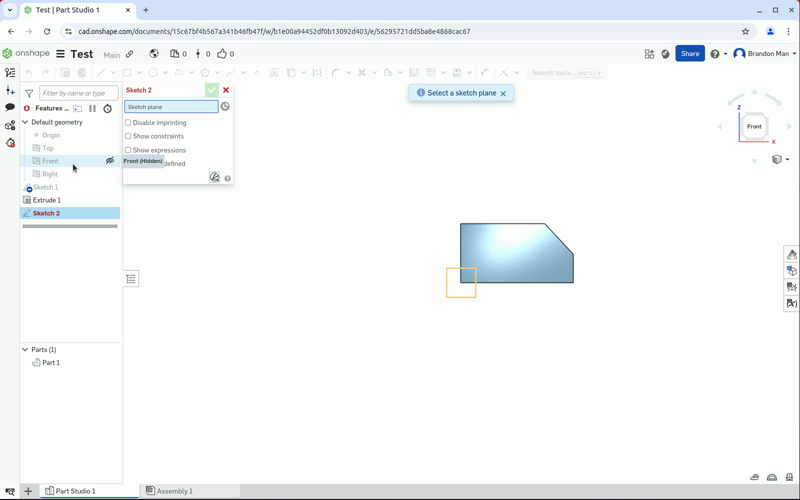
click(73, 163)
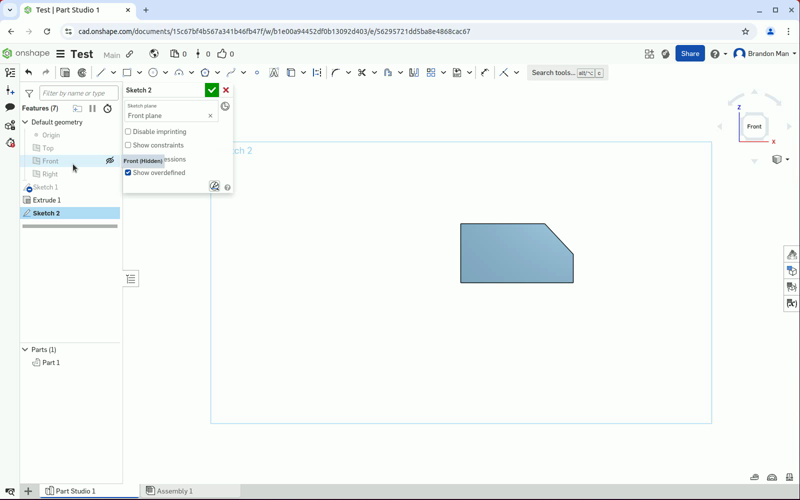
mouse_move(73, 352)
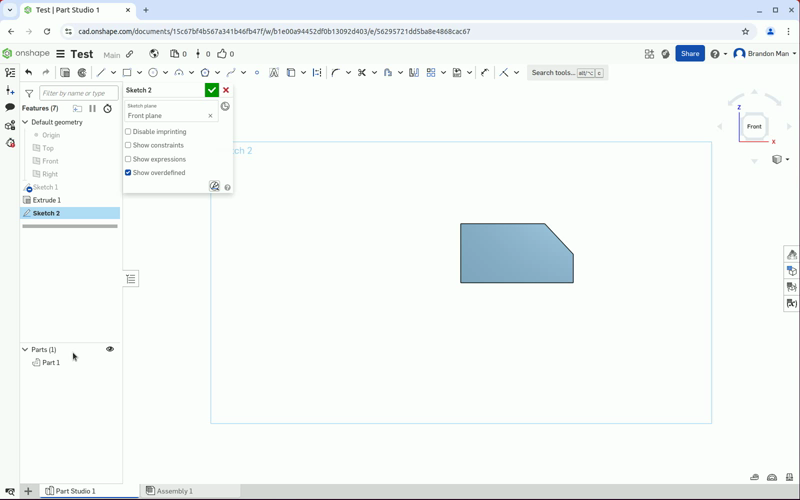
key(y)
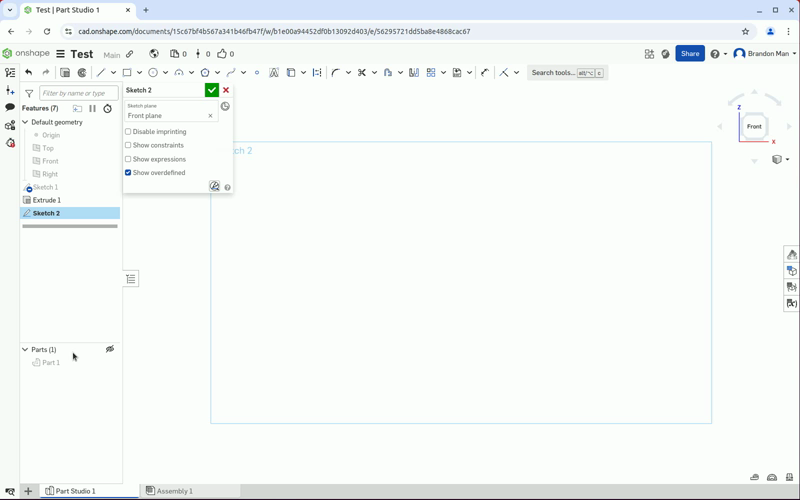
key(l)
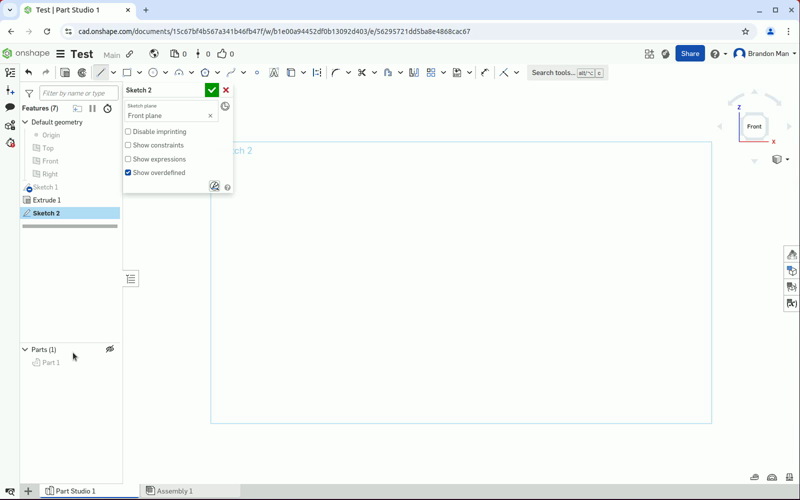
key_down(shift)
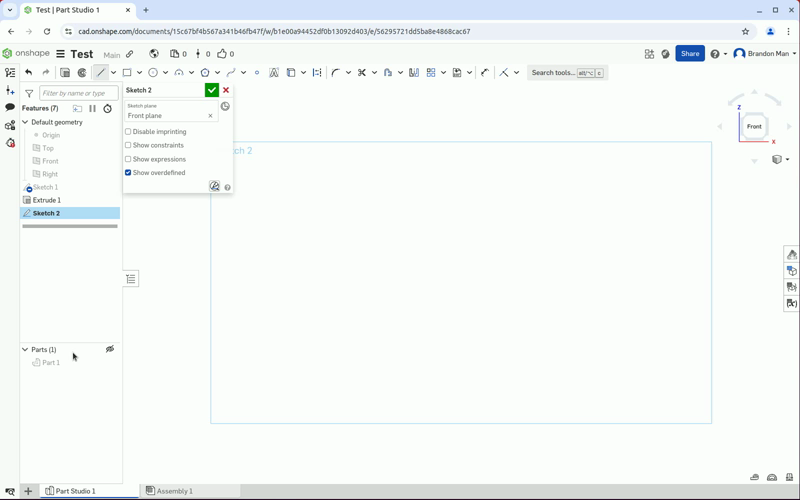
mouse_move(460, 282)
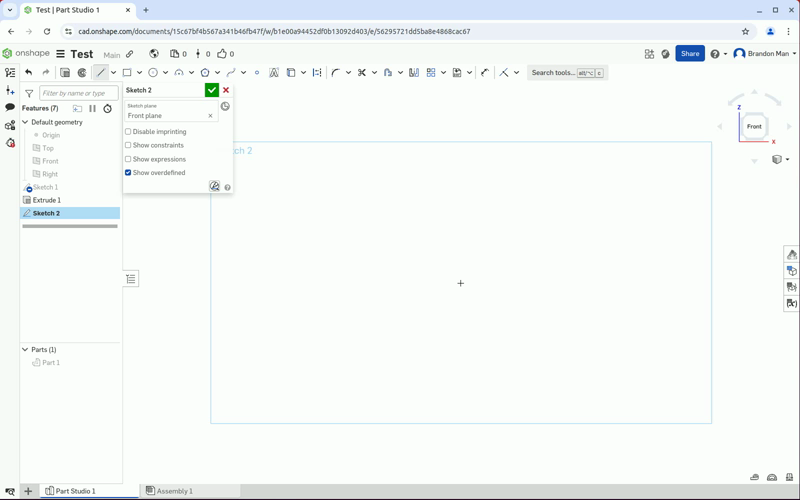
click(460, 282)
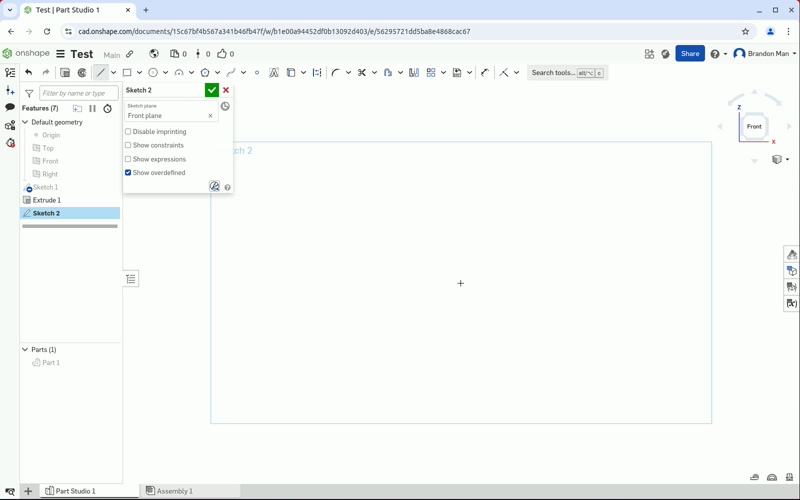
key_up(shift)
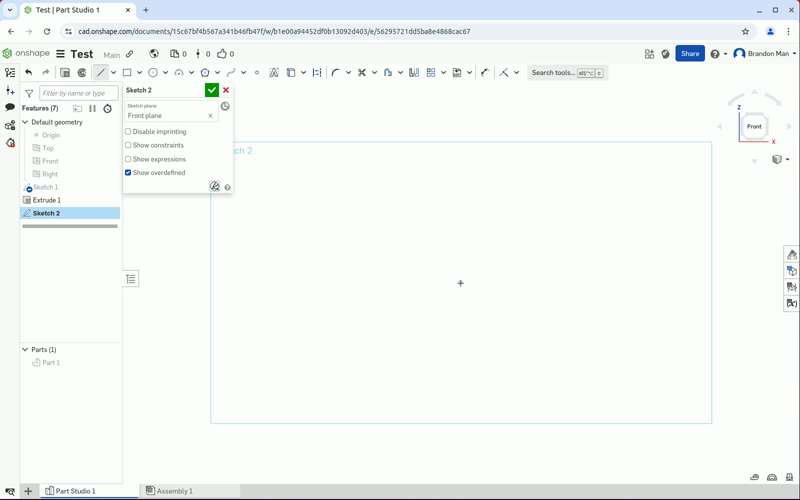
key_down(shift)
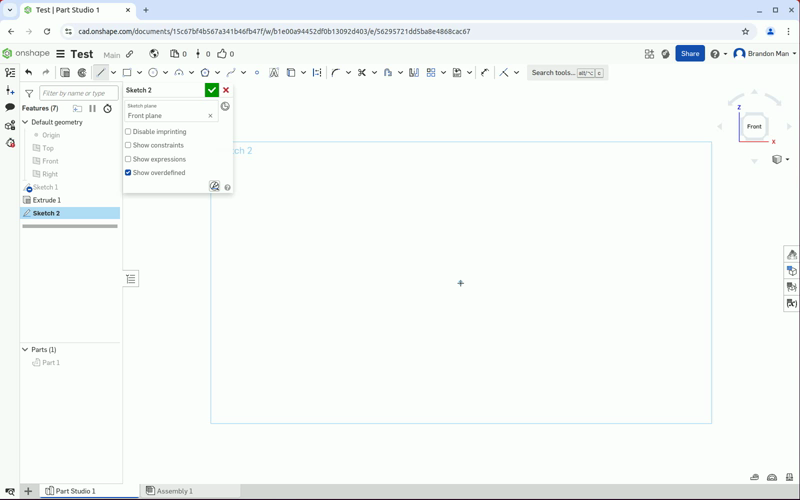
mouse_move(573, 282)
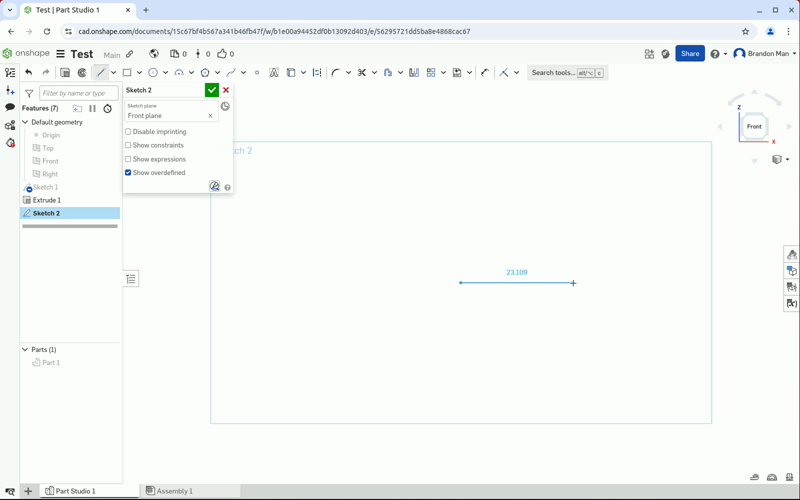
click(573, 282)
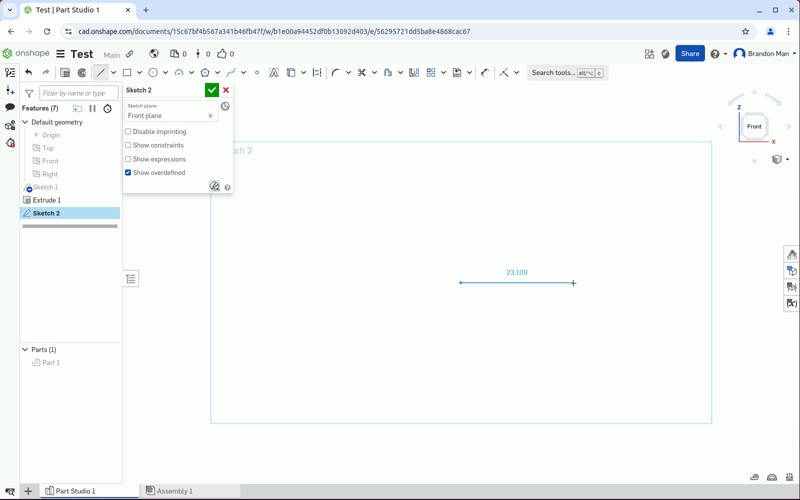
key_up(shift)
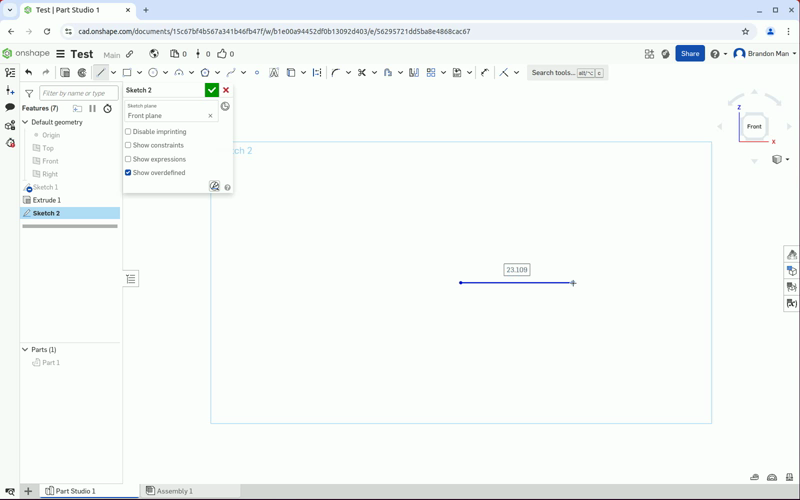
key_down(shift)
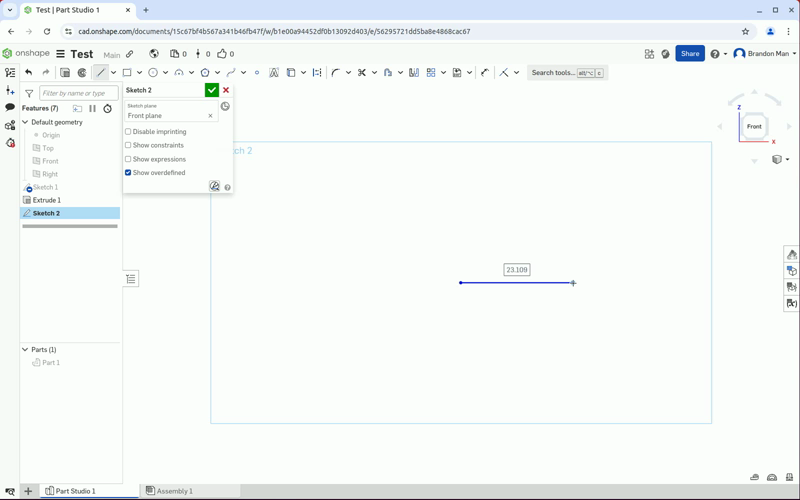
mouse_move(589, 282)
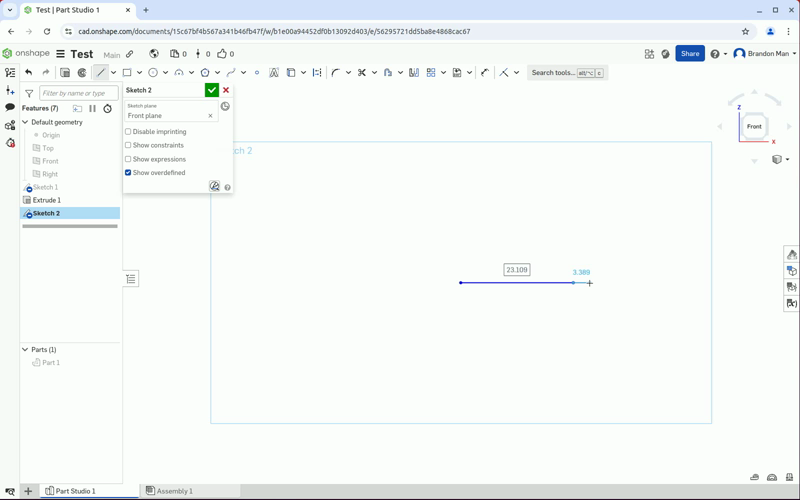
mouse_move(573, 254)
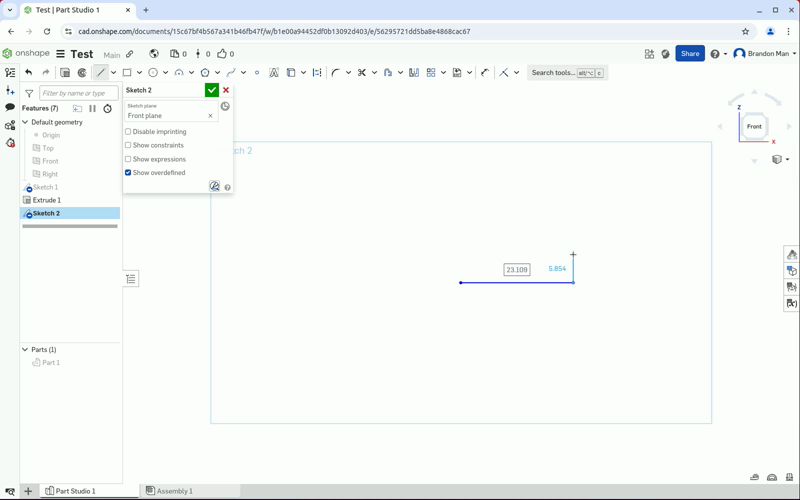
click(573, 254)
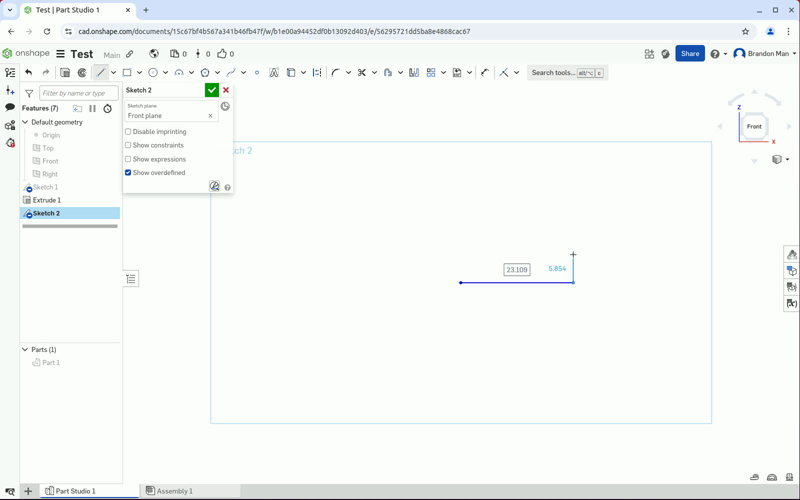
key_up(shift)
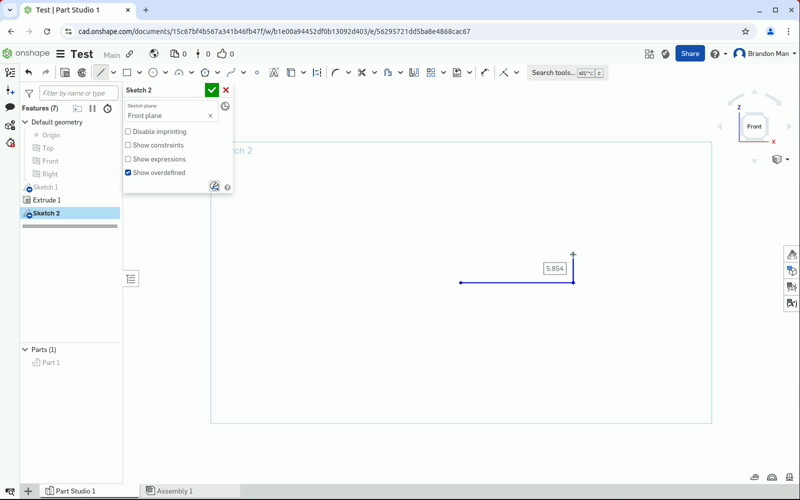
key_down(shift)
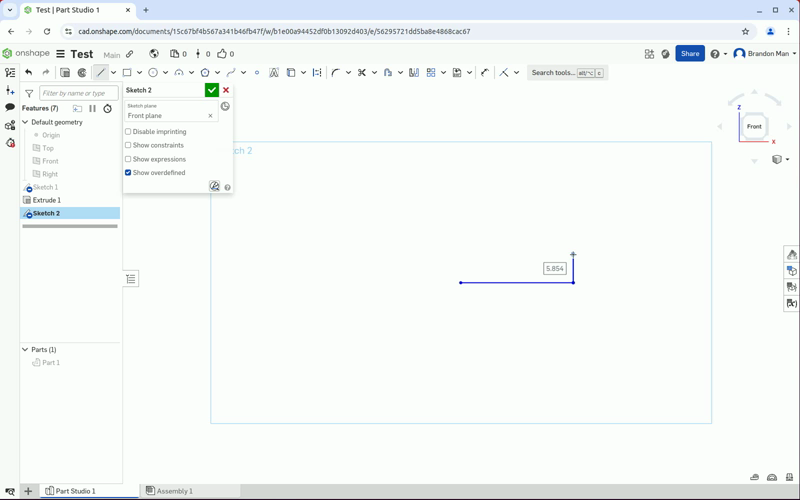
mouse_move(589, 254)
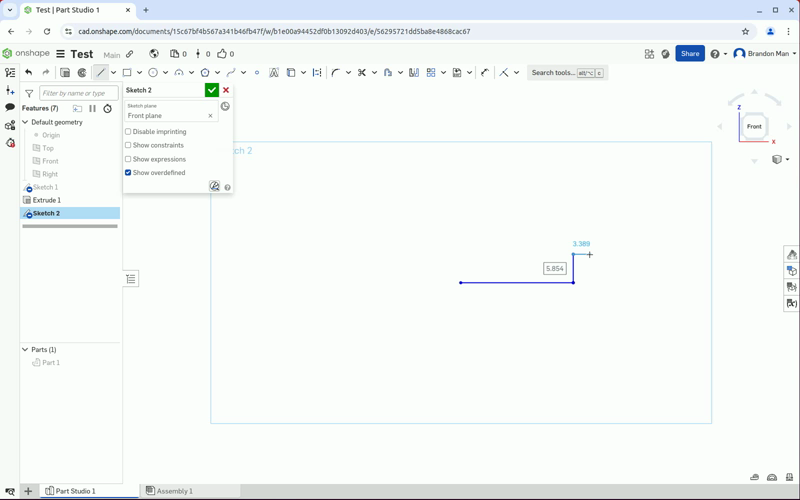
mouse_move(544, 223)
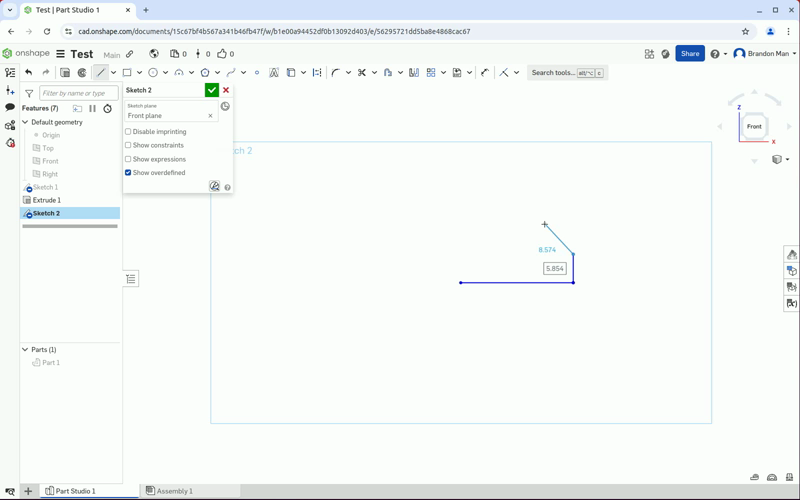
click(544, 223)
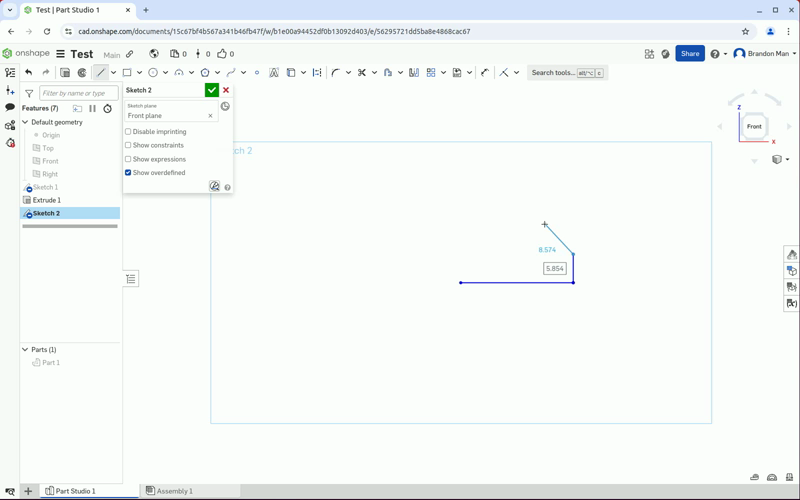
key_up(shift)
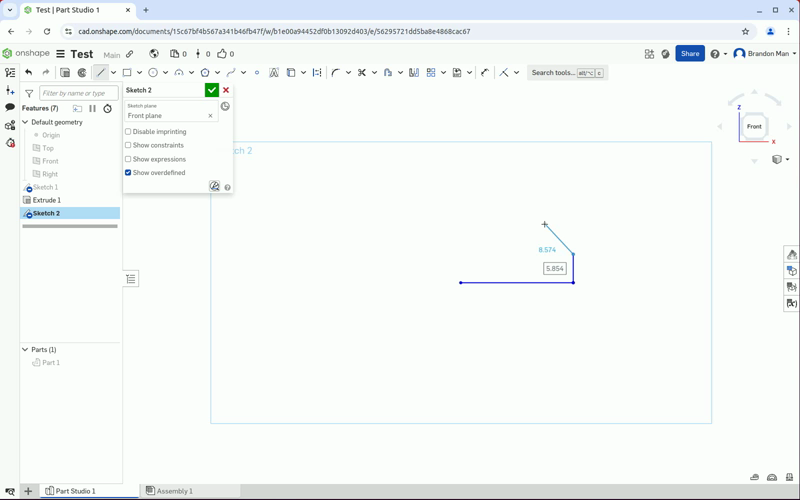
key_down(shift)
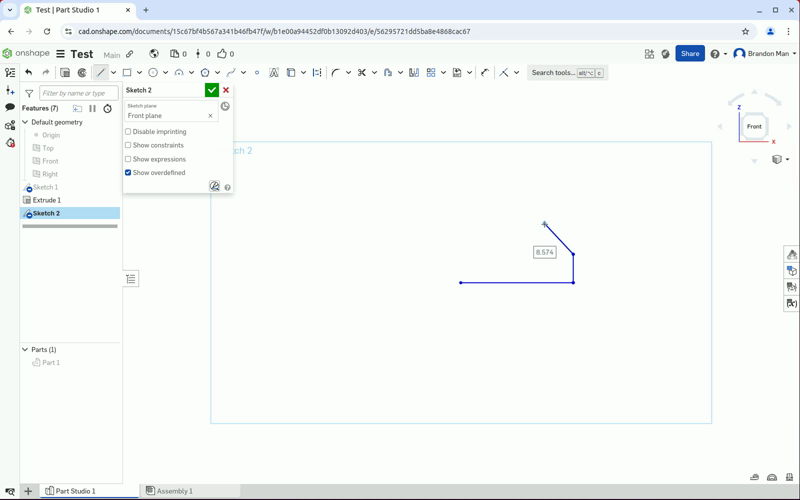
mouse_move(460, 223)
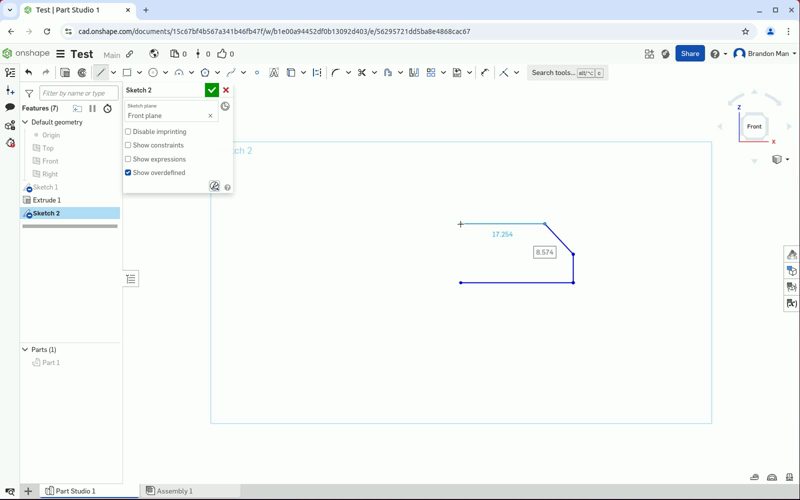
click(460, 223)
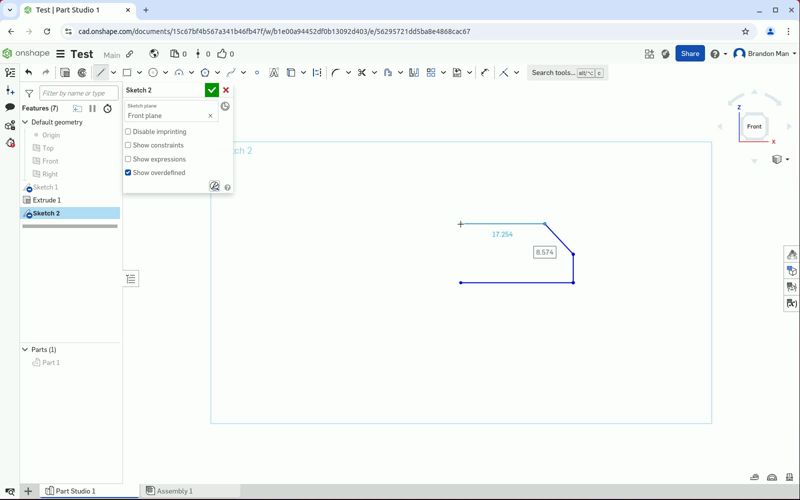
key_up(shift)
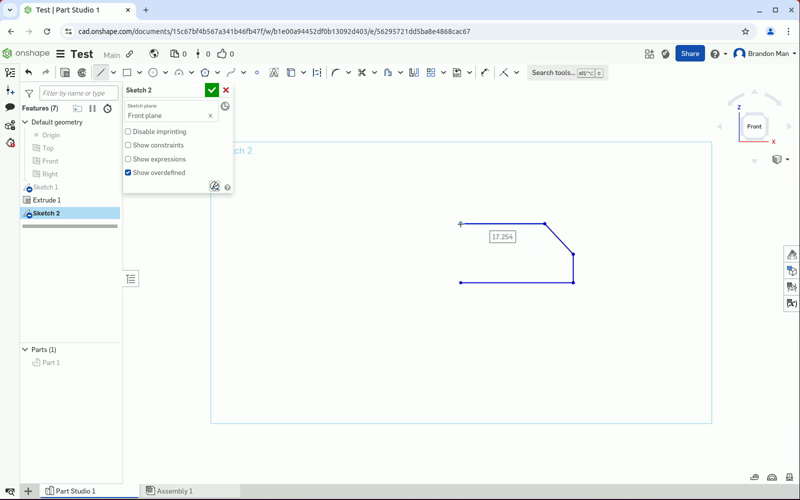
mouse_move(490, 223)
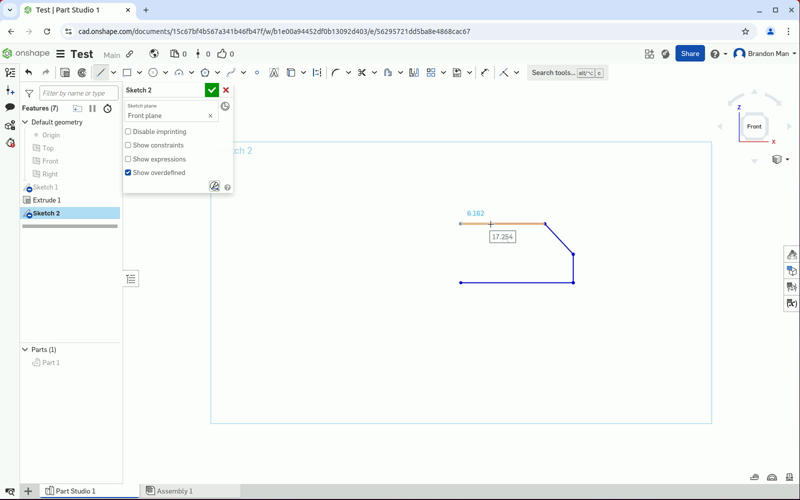
key_down(shift)
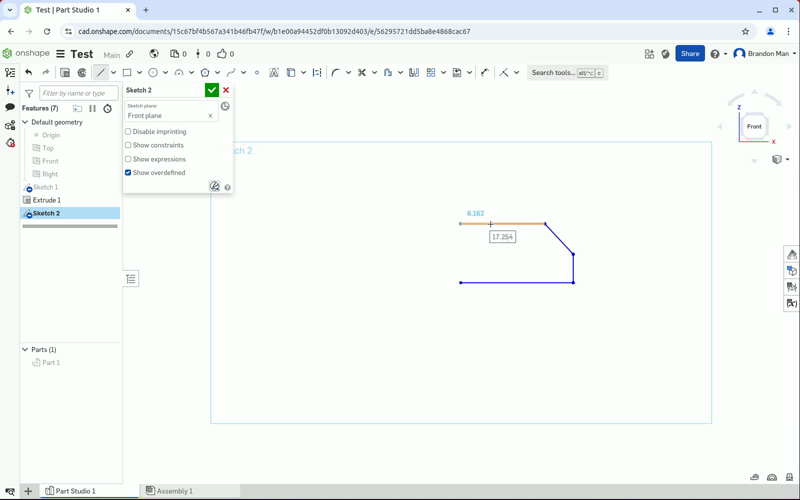
mouse_move(460, 282)
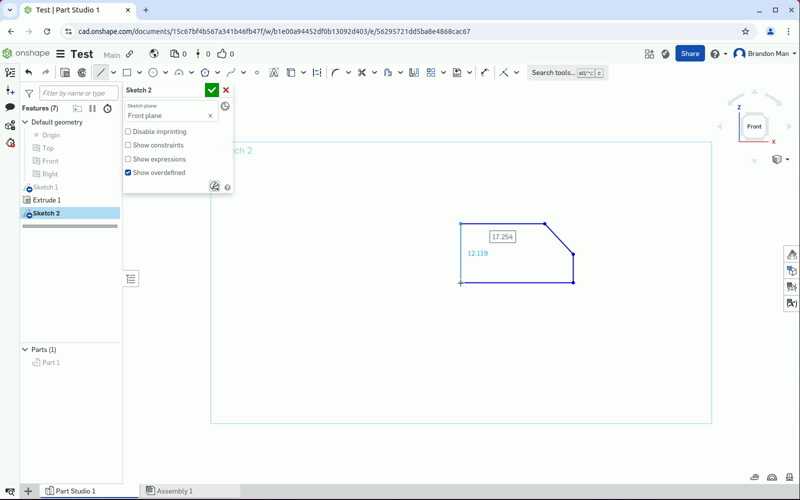
key_up(shift)
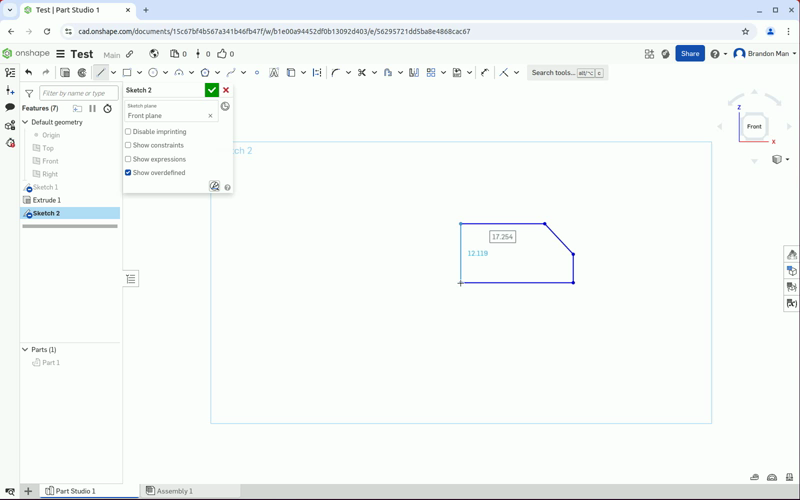
click(460, 282)
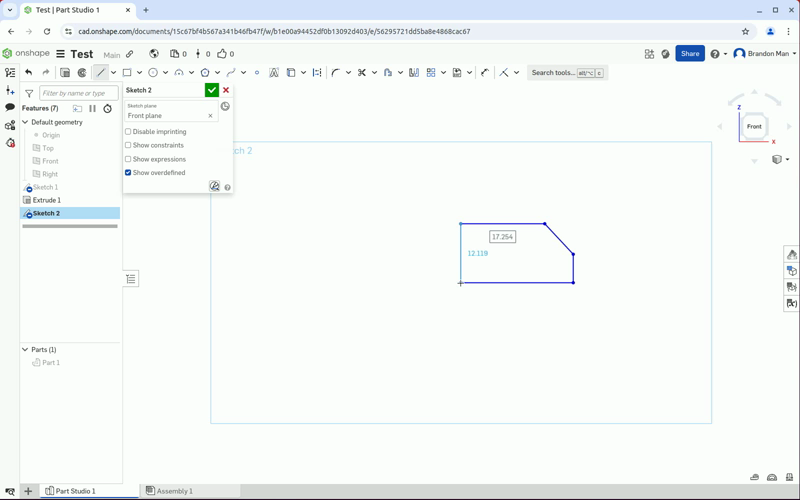
key(esc)
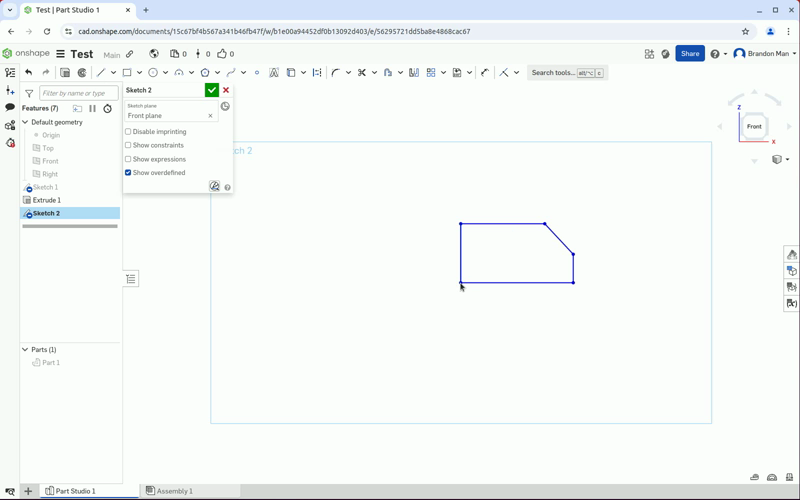
mouse_move(531, 235)
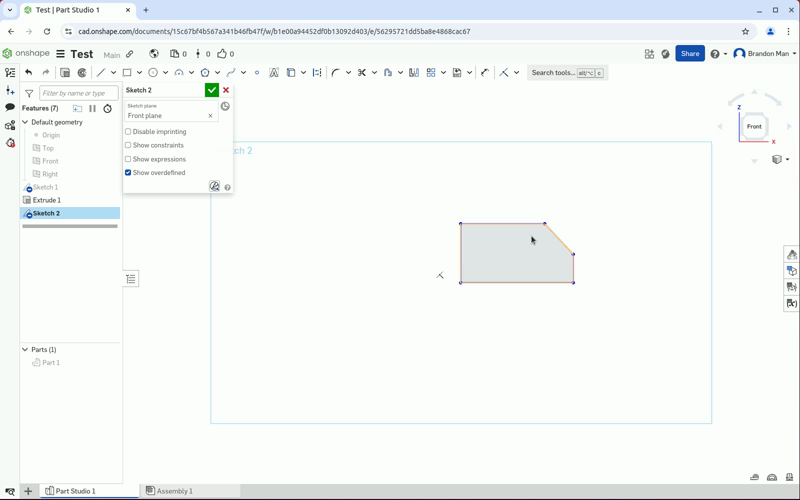
click(531, 235)
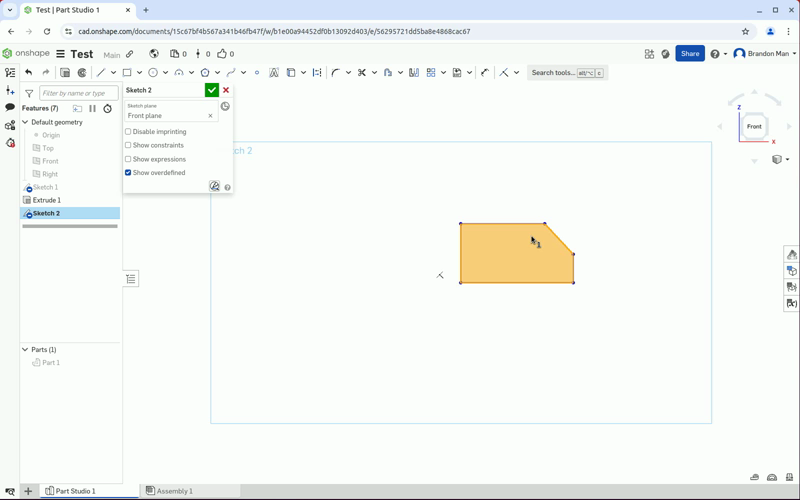
mouse_move(73, 352)
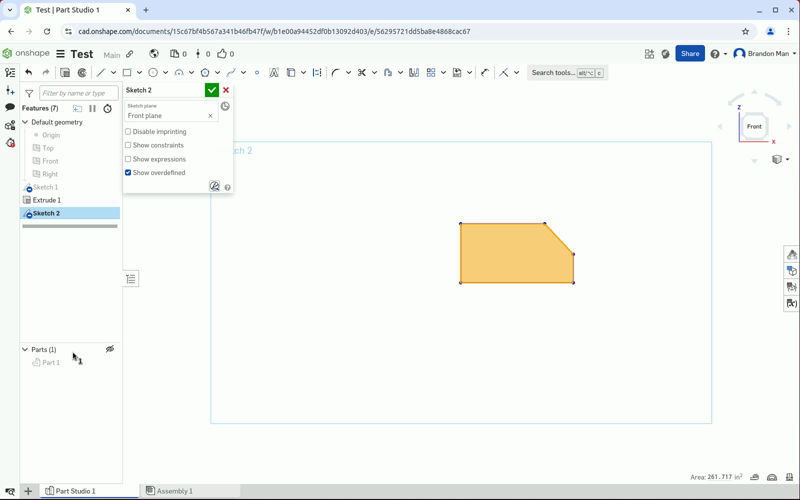
key(shift+y)
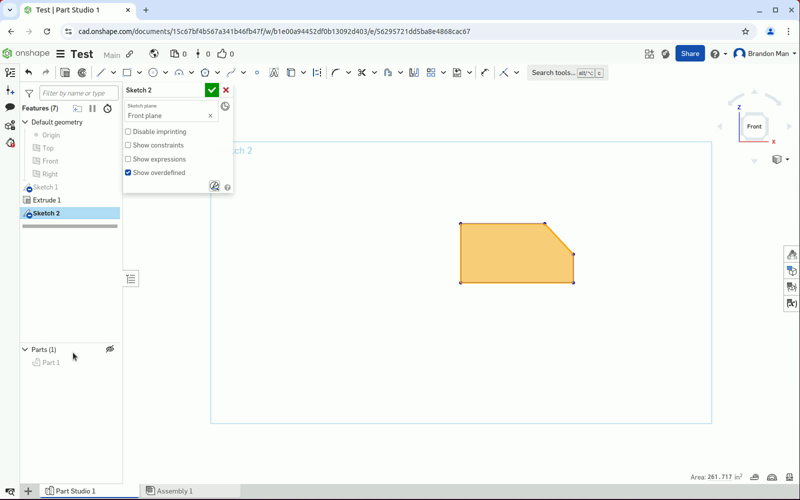
key(shift+e)
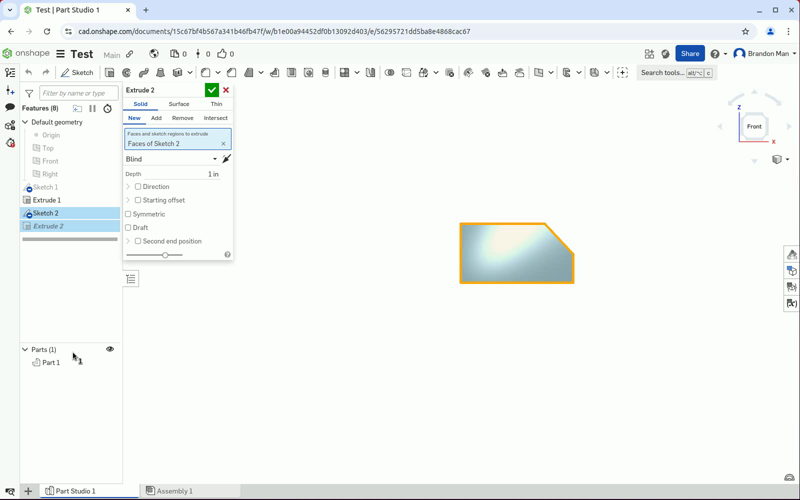
mouse_move(143, 106)
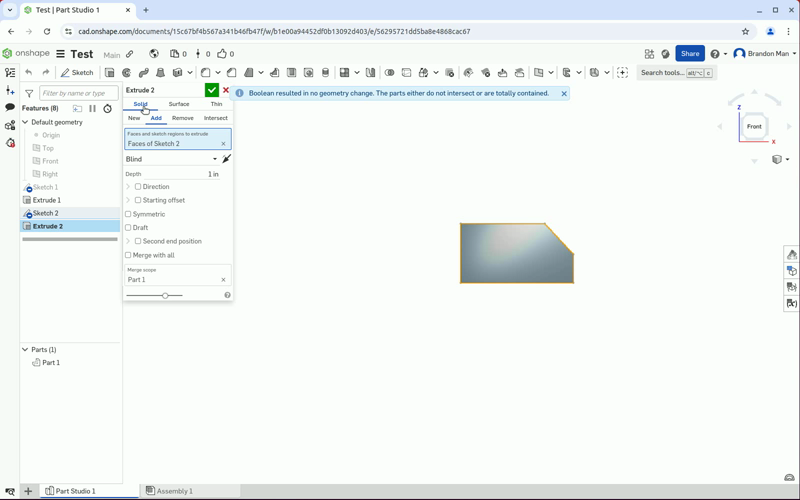
click(143, 106)
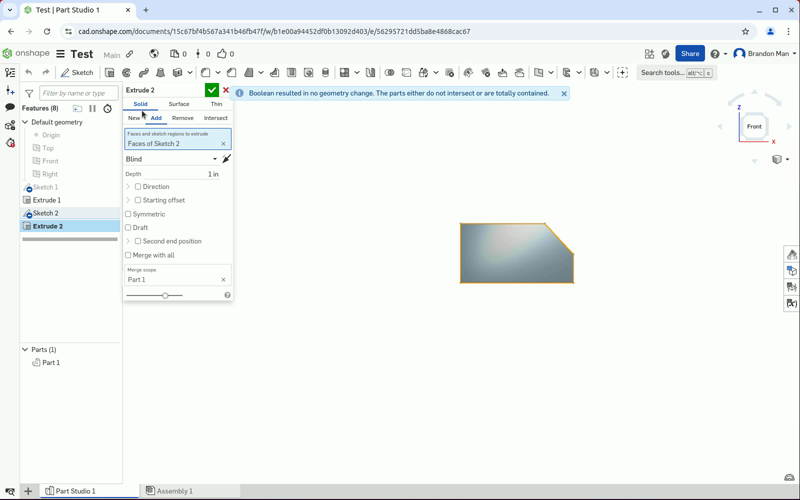
mouse_move(137, 120)
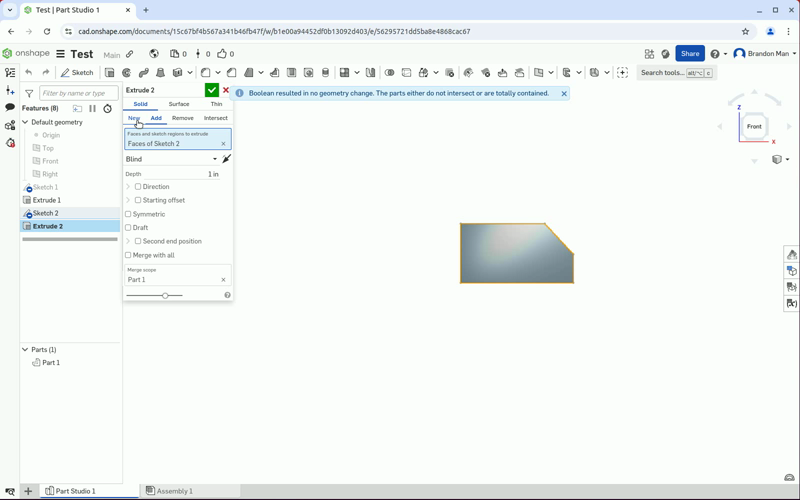
click(137, 120)
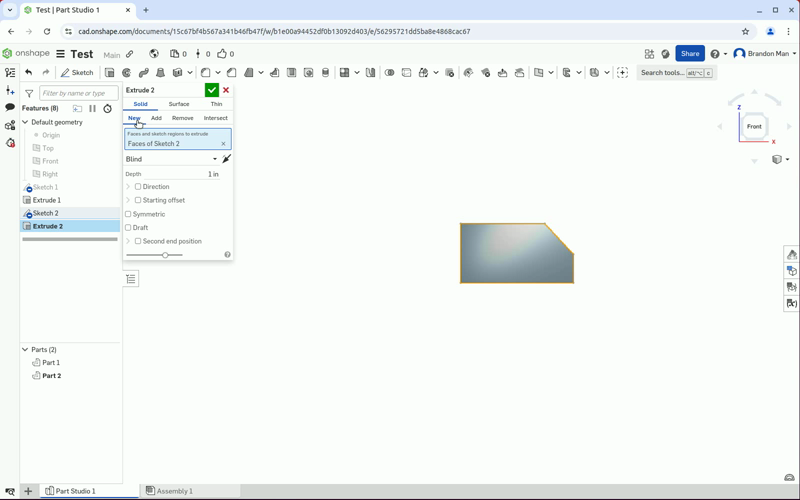
key(tab, 4)
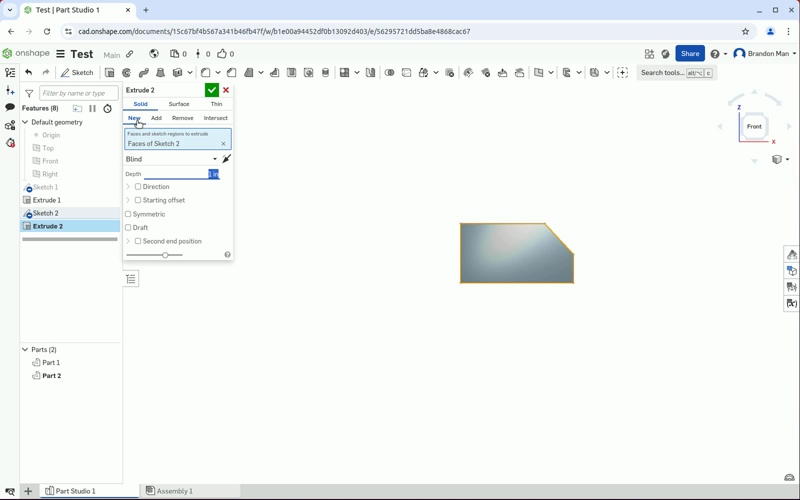
text(11.554)
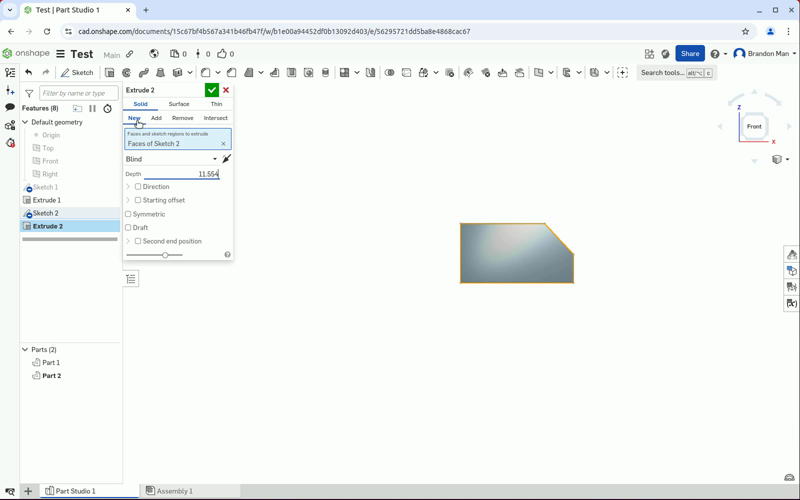
key(enter)
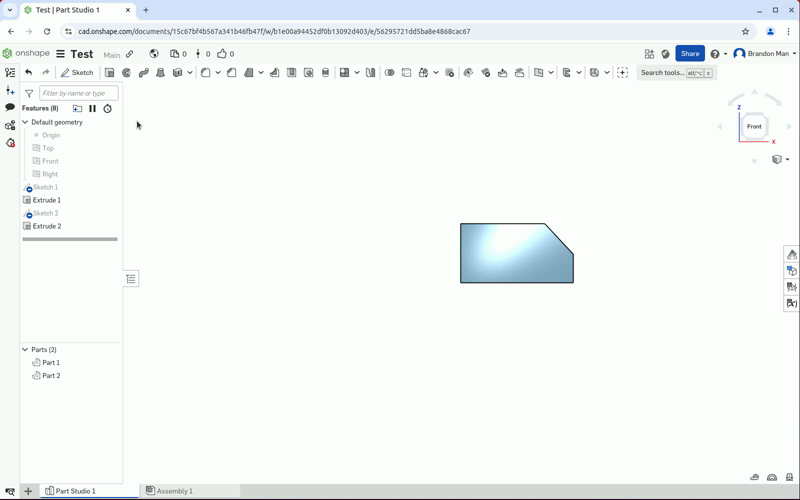
key(shift+h)
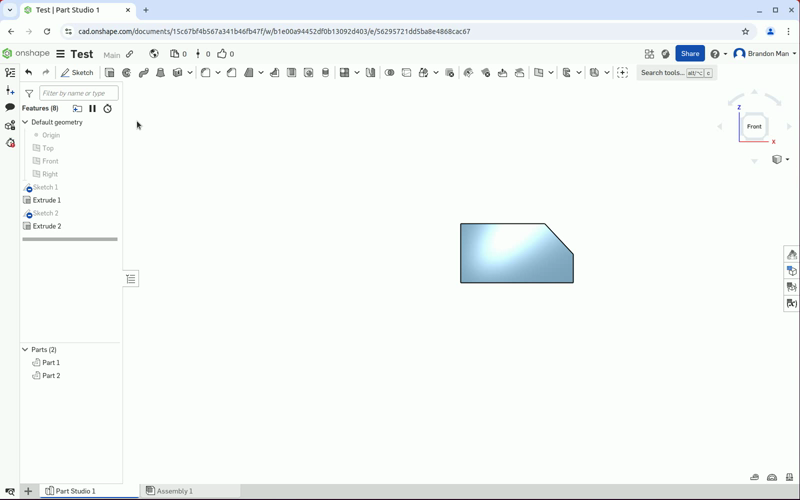
key(shift+h)
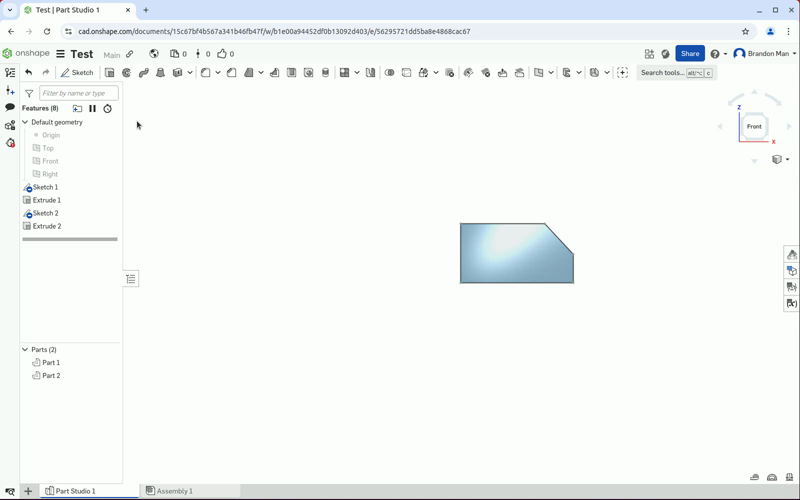
key(shift+7)
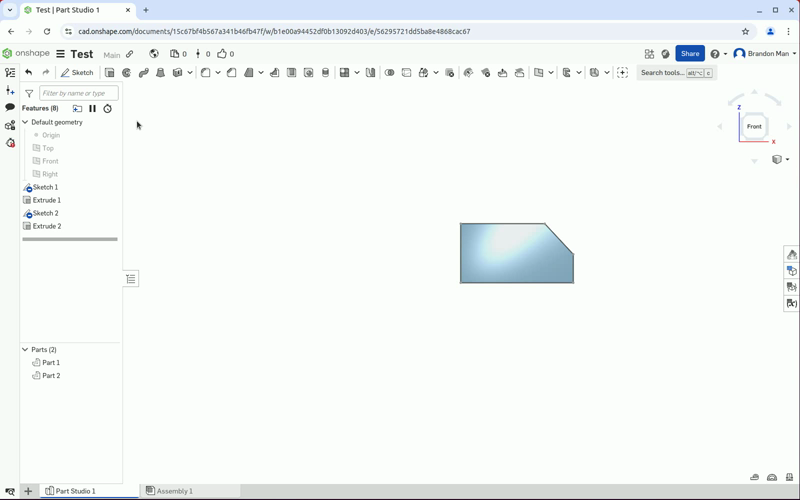
key(left, 2)
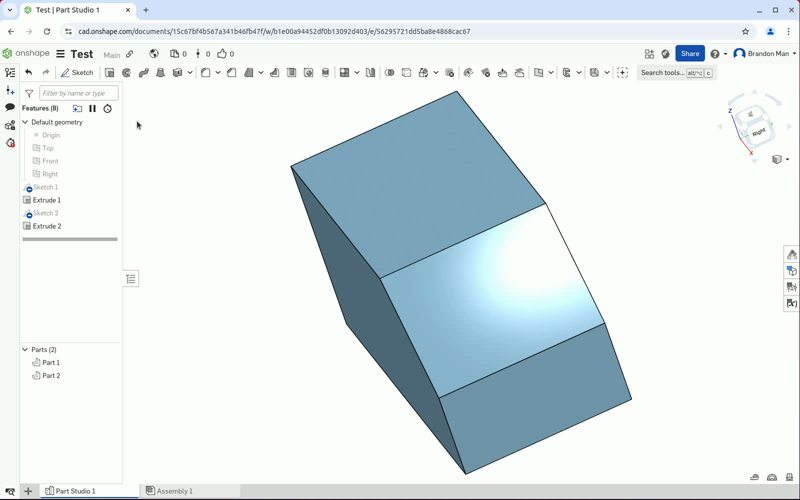
key(down, 2)
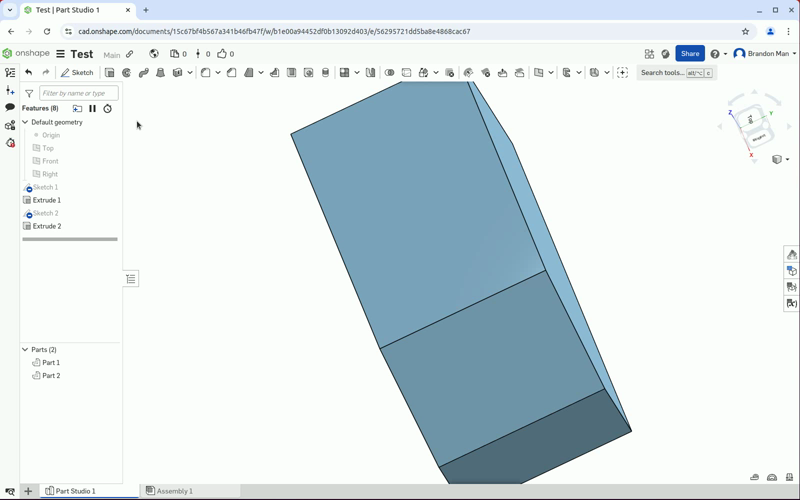
key(up, 2)
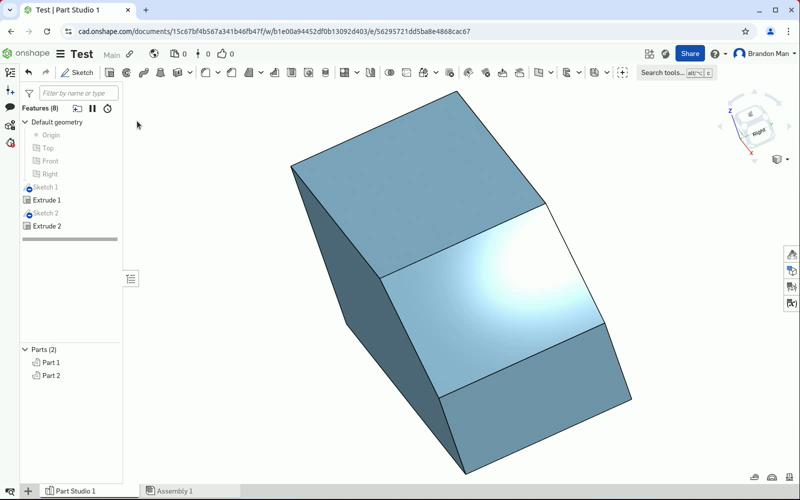
key(right, 2)
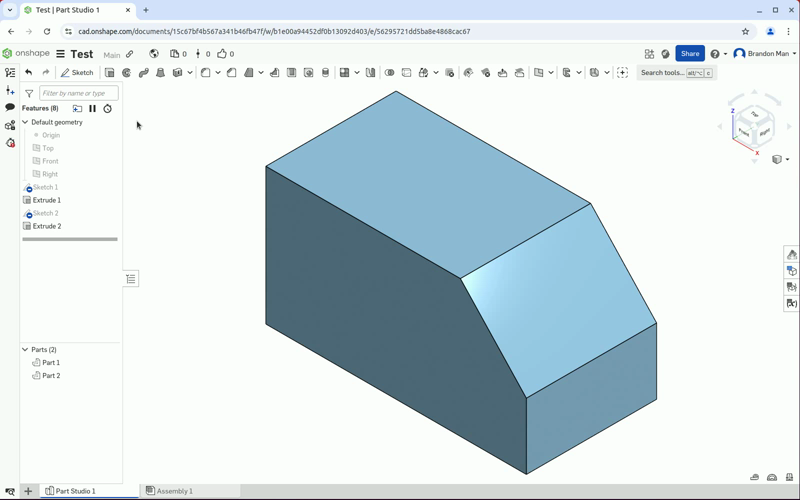
mouse_move(73, 189)
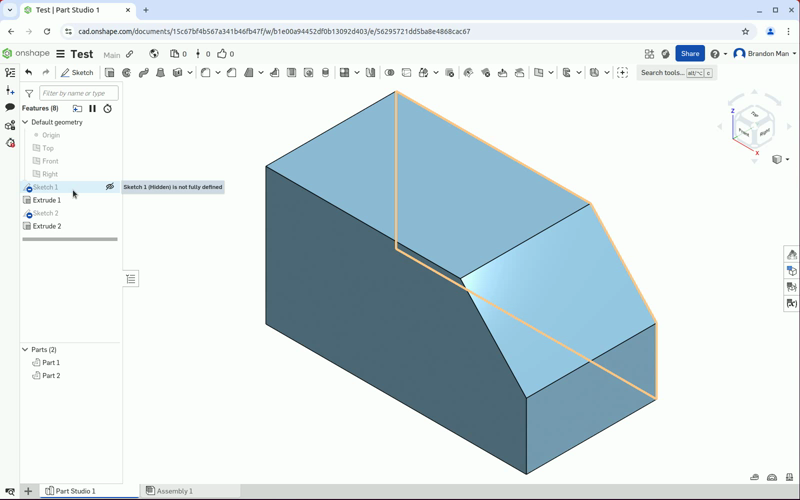
click(73, 189)